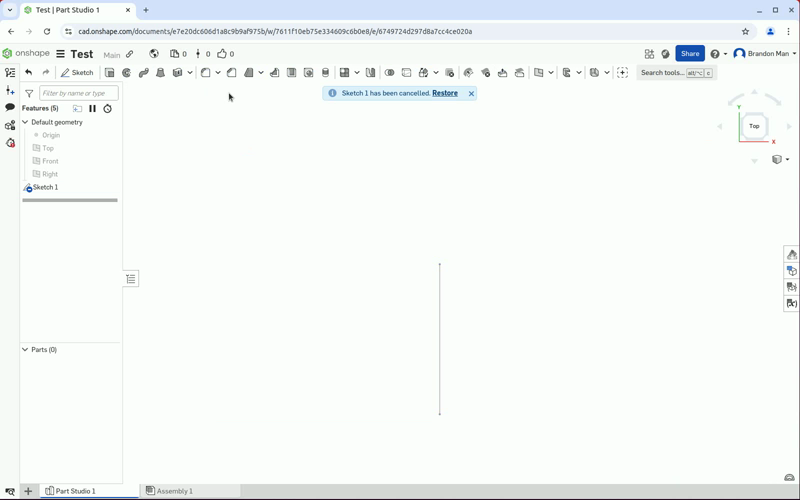
key(shift+h)
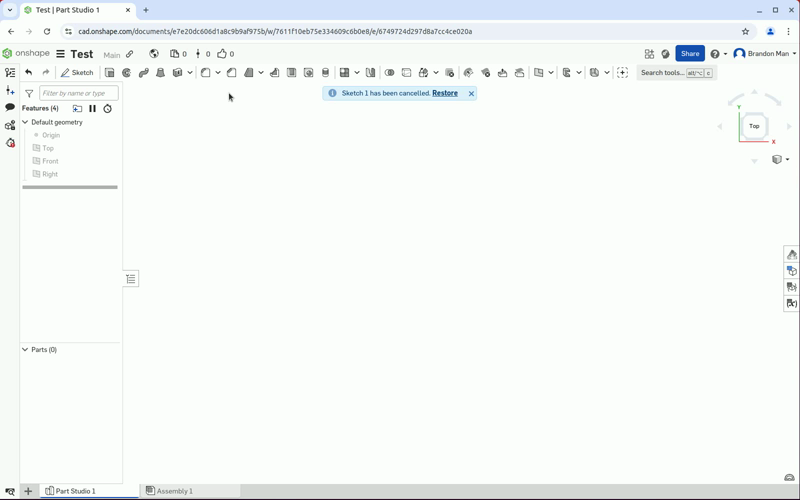
key(shift+s)
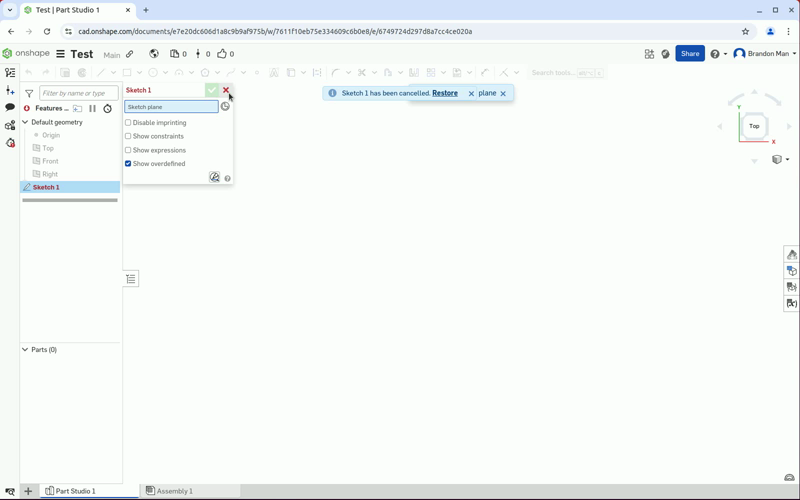
mouse_move(73, 150)
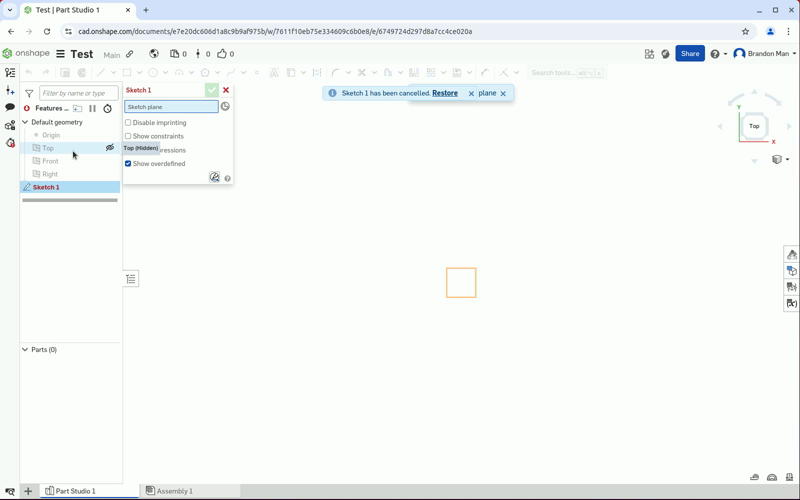
click(73, 150)
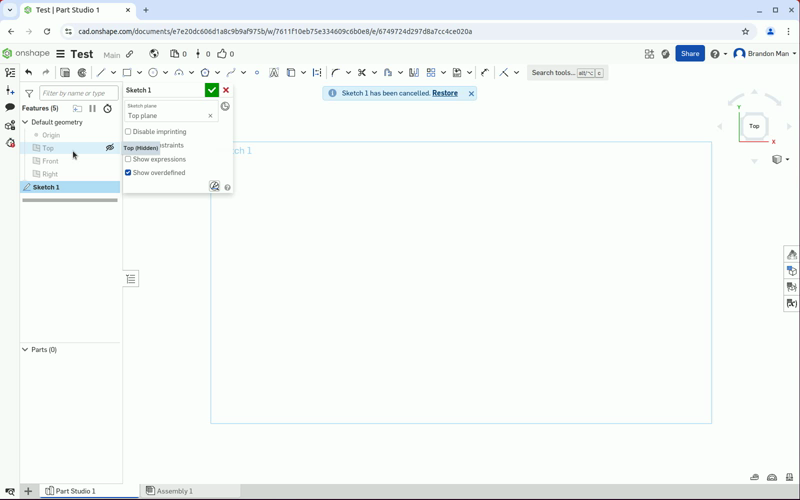
mouse_move(73, 352)
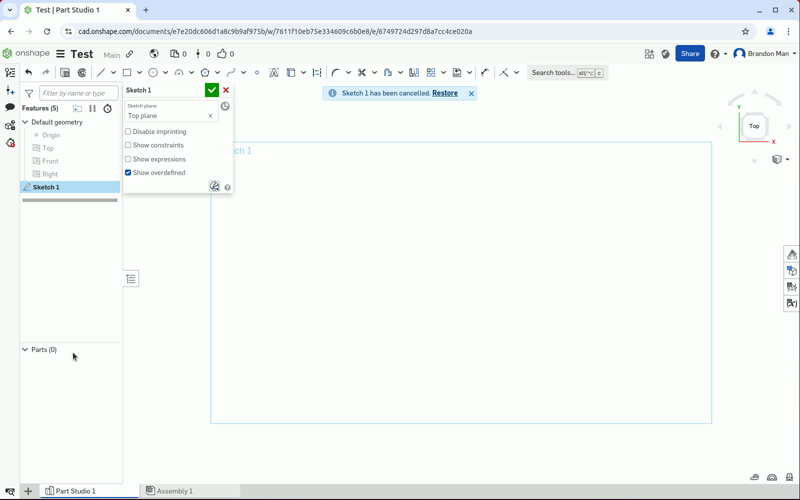
key(y)
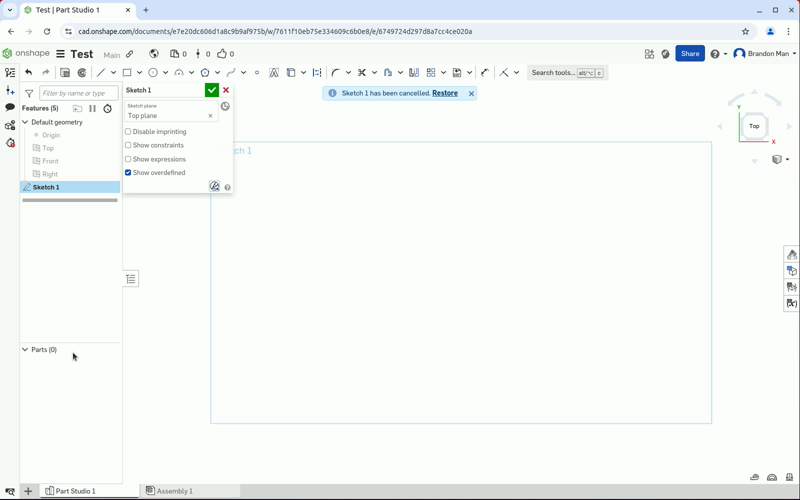
key(l)
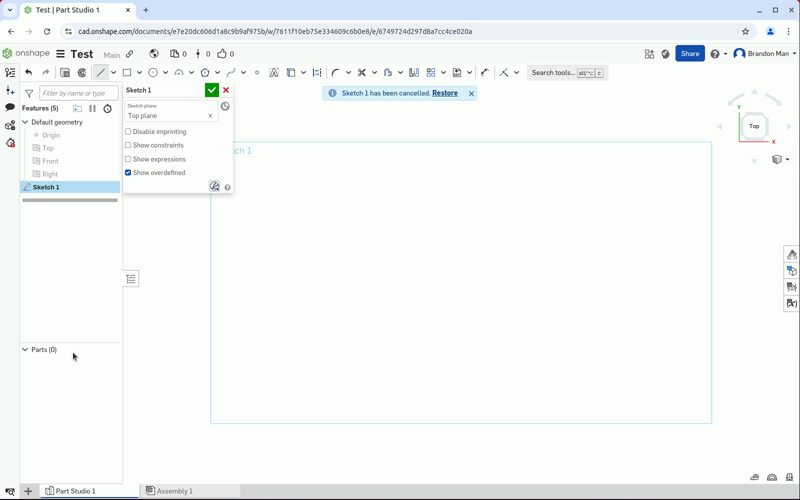
key_down(shift)
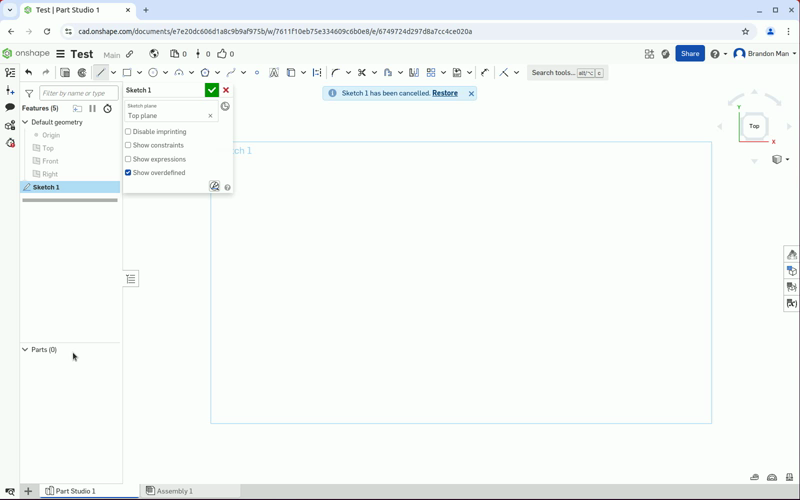
mouse_move(411, 249)
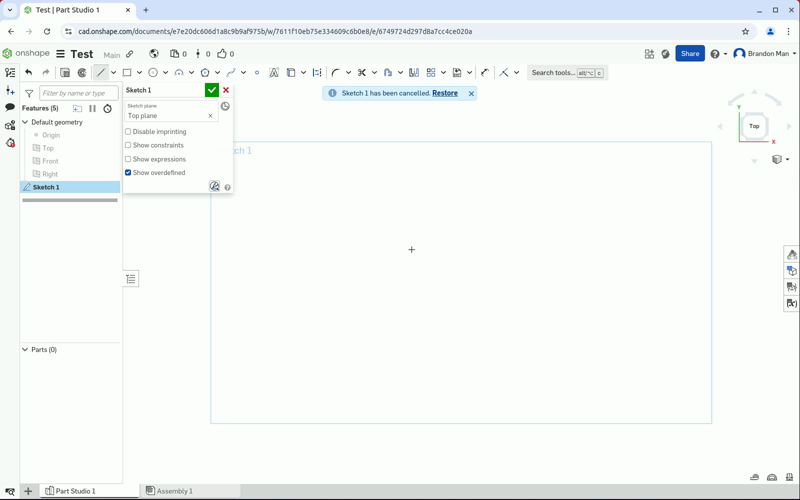
click(411, 249)
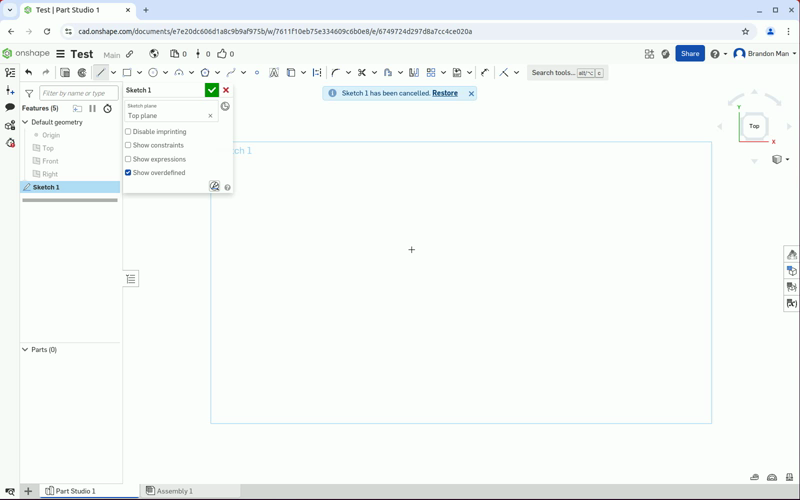
key_up(shift)
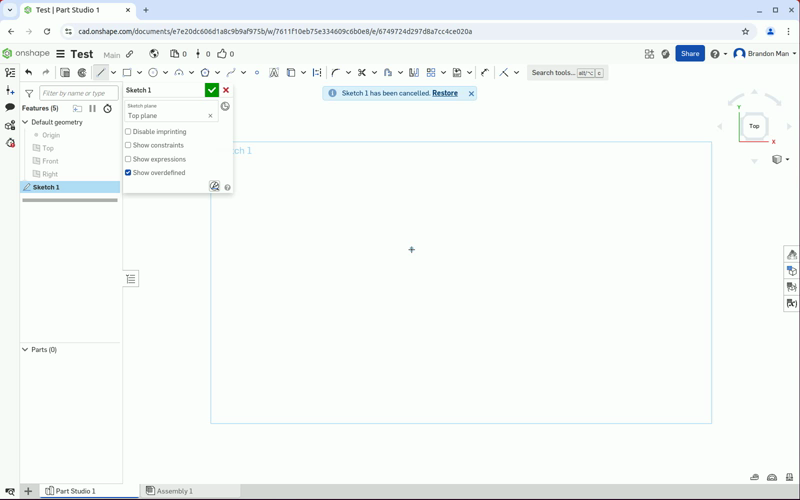
key_down(shift)
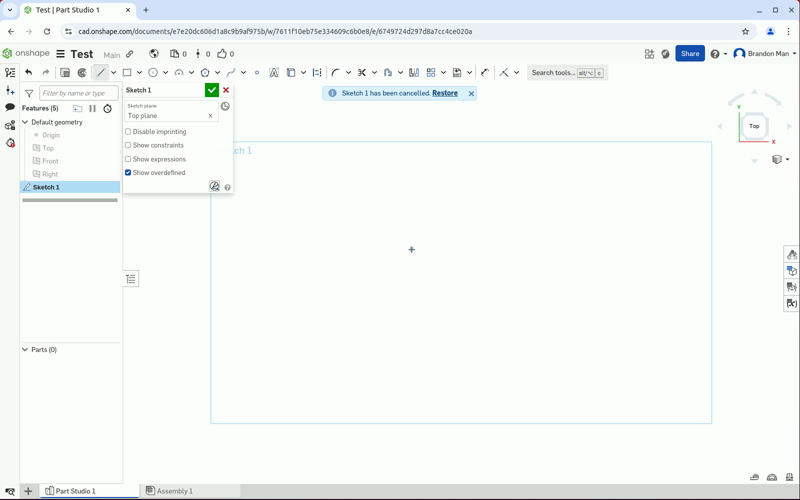
mouse_move(572, 249)
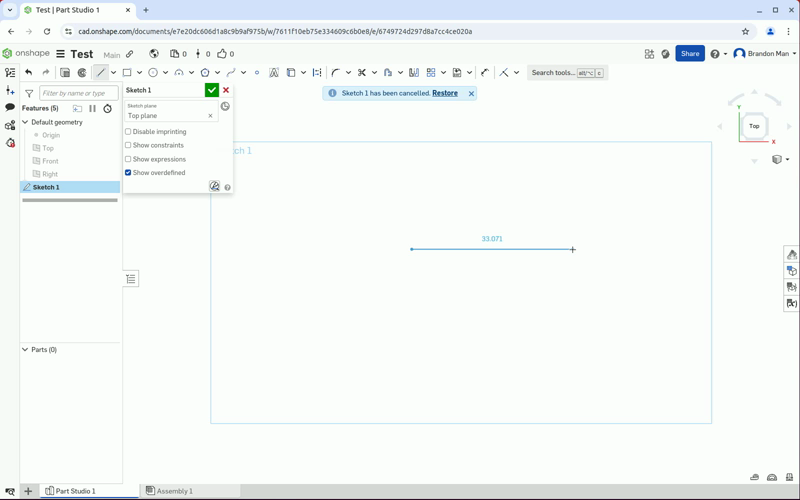
click(572, 249)
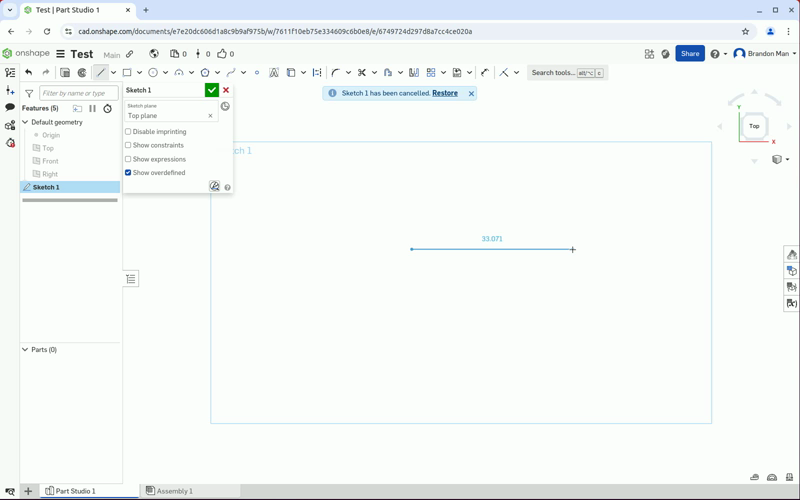
key_up(shift)
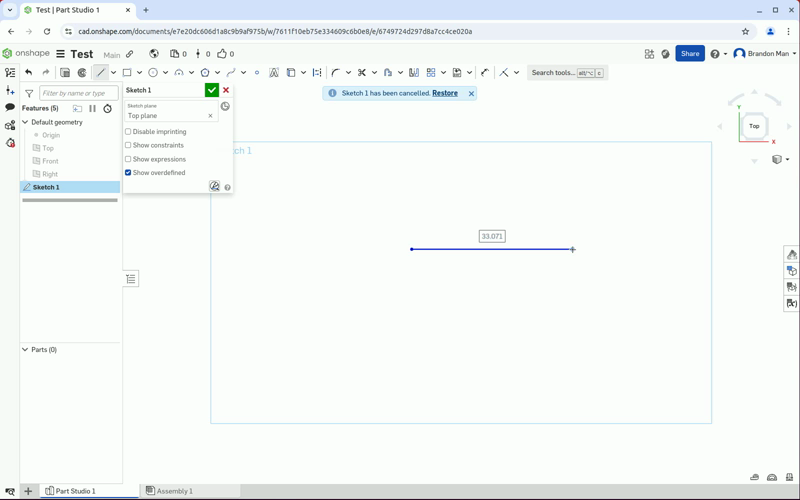
key_down(shift)
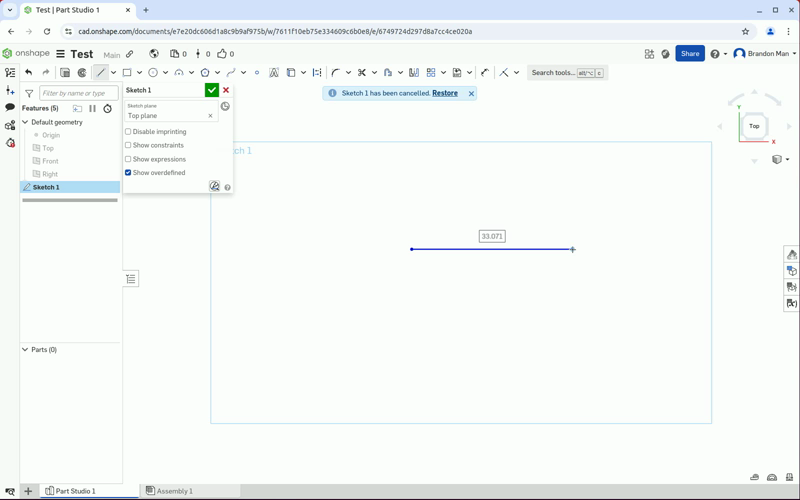
mouse_move(589, 249)
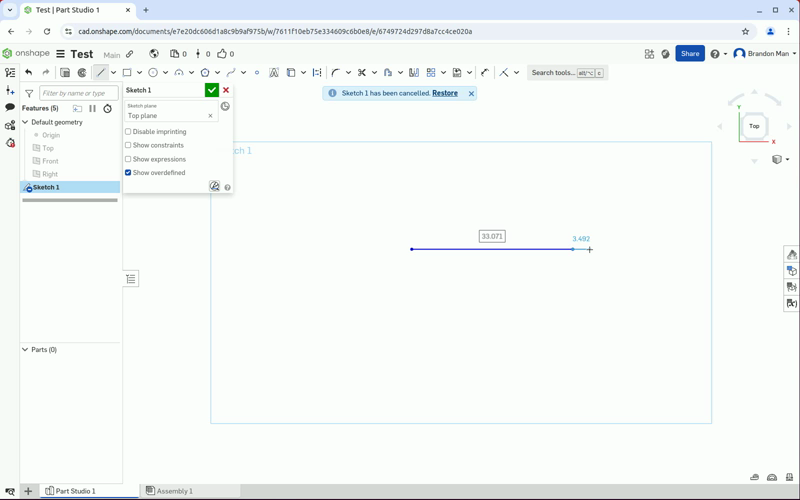
mouse_move(572, 216)
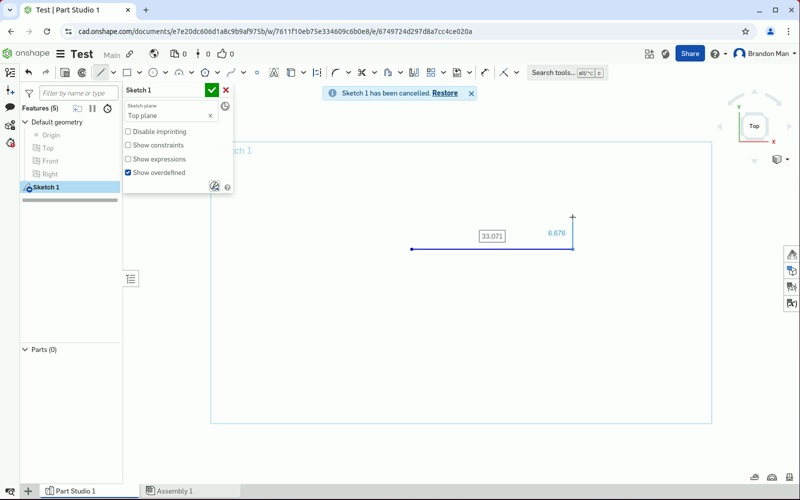
click(572, 216)
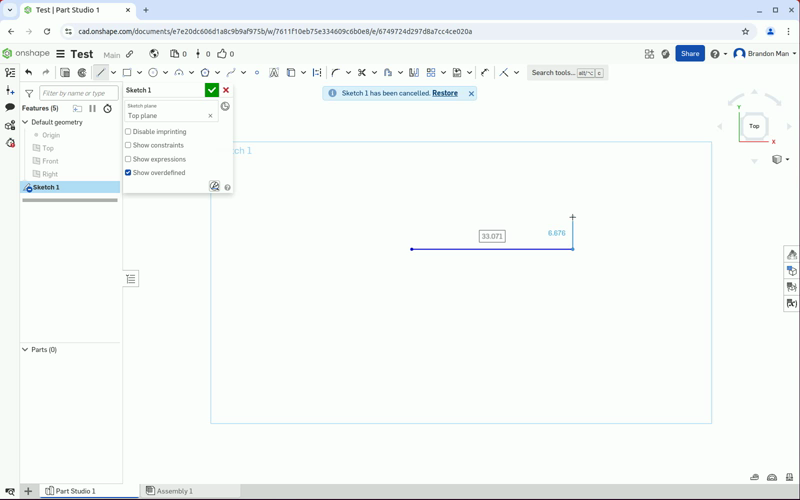
key_up(shift)
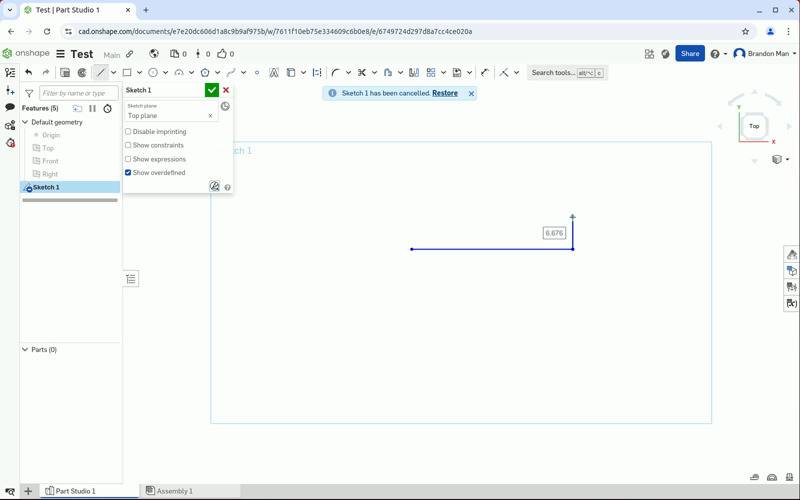
key_down(shift)
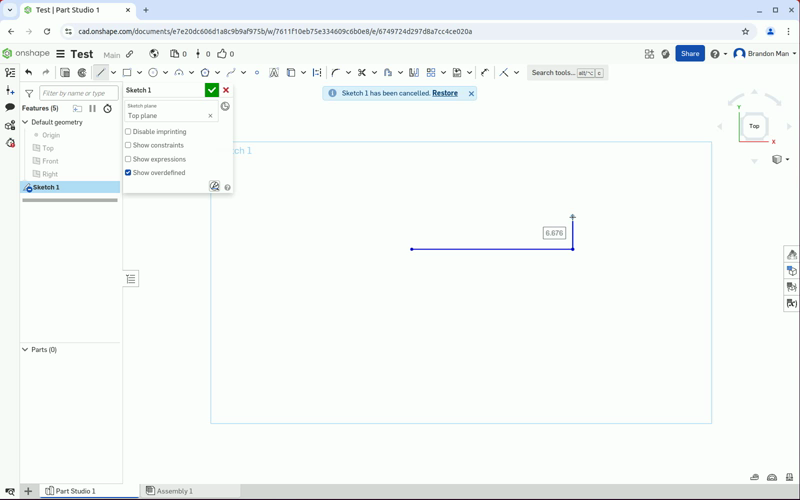
mouse_move(411, 216)
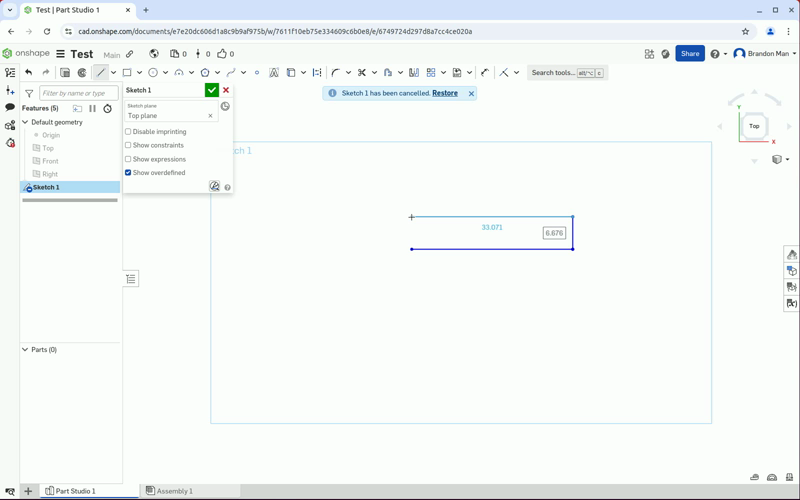
click(411, 216)
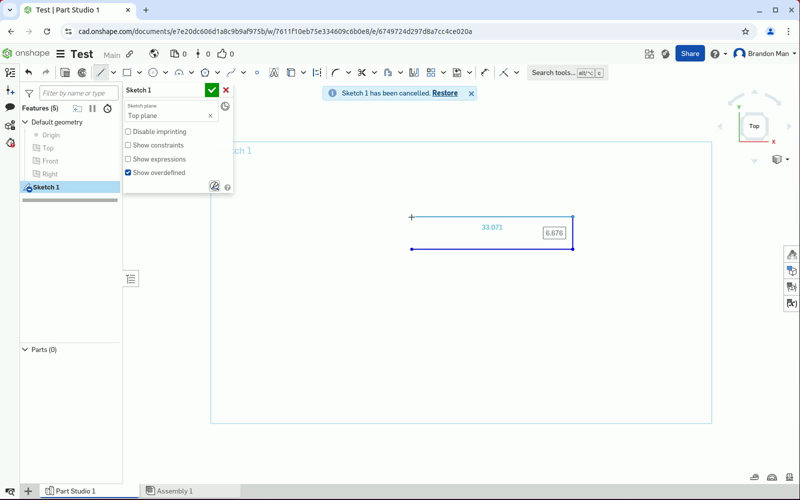
key_up(shift)
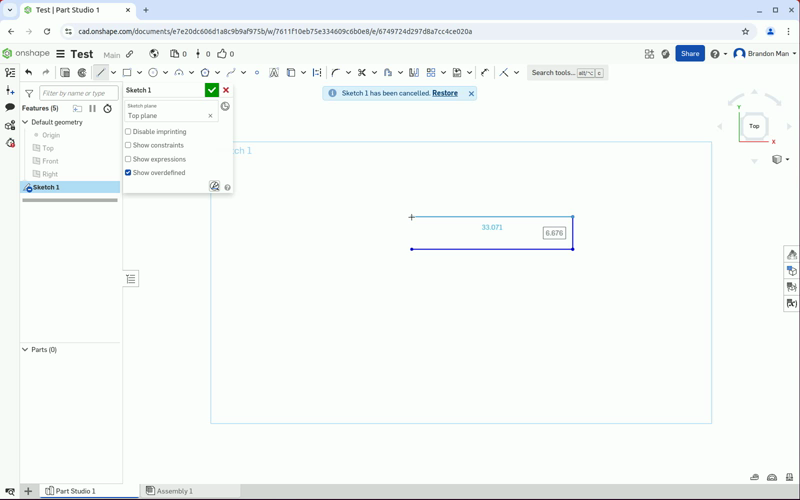
mouse_move(441, 216)
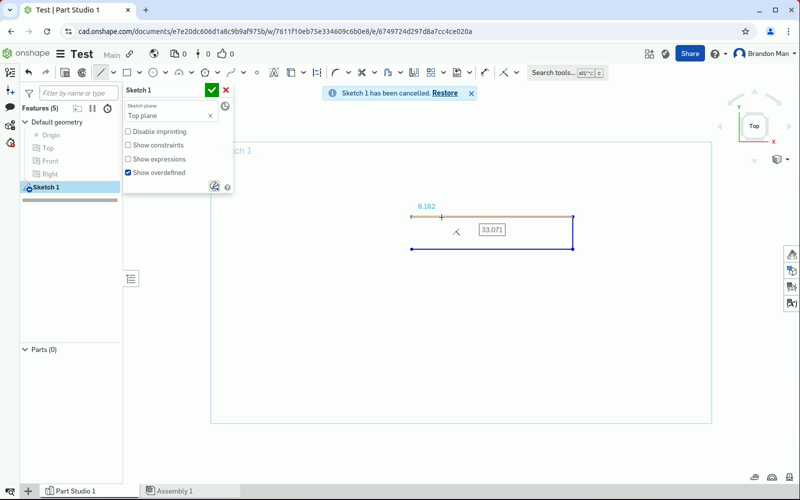
key_down(shift)
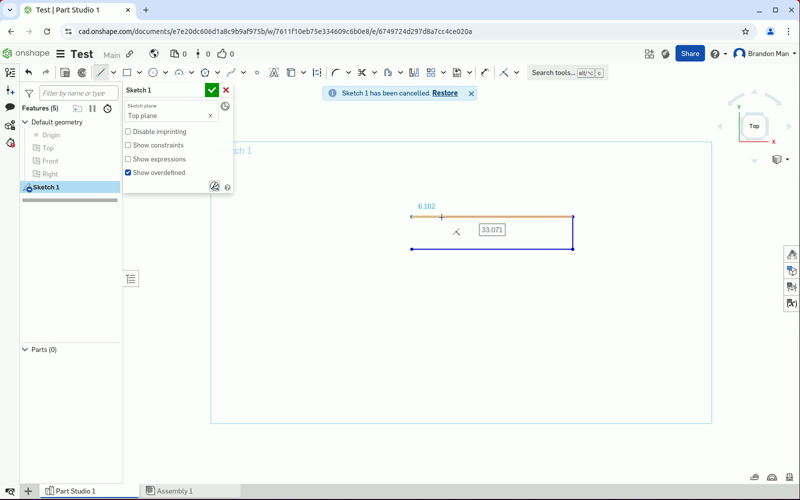
mouse_move(411, 249)
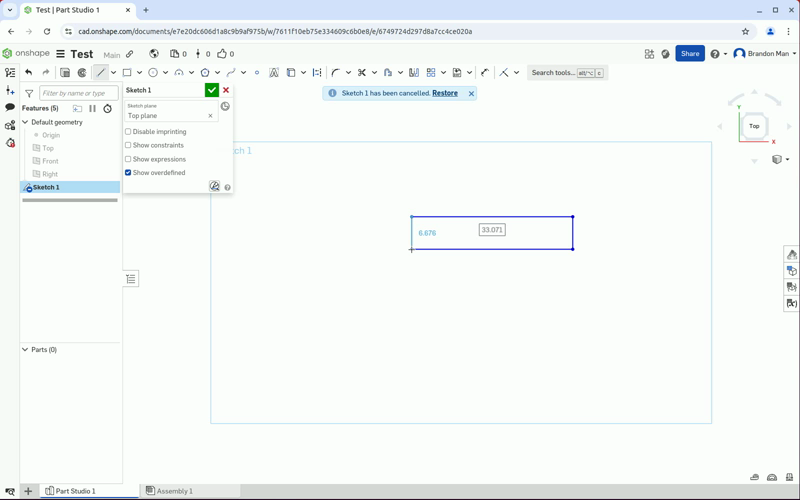
key_up(shift)
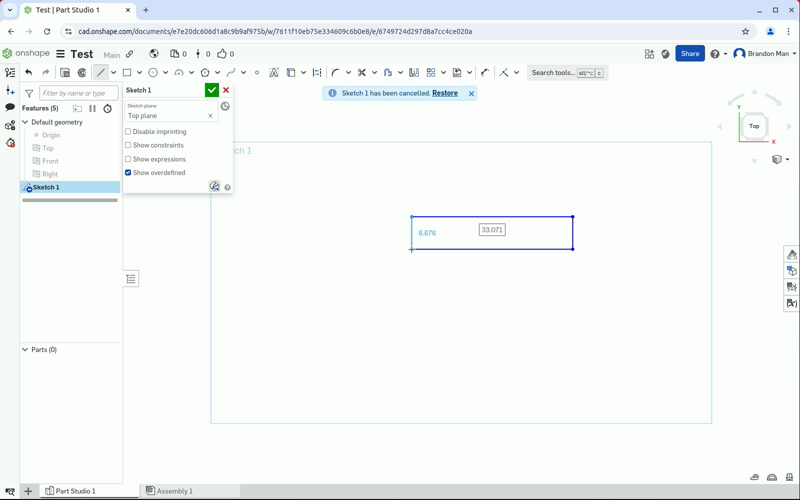
click(411, 249)
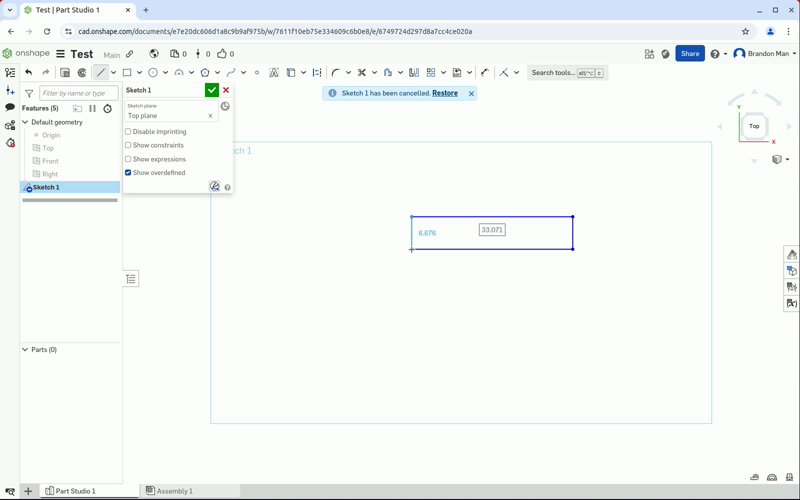
key(esc)
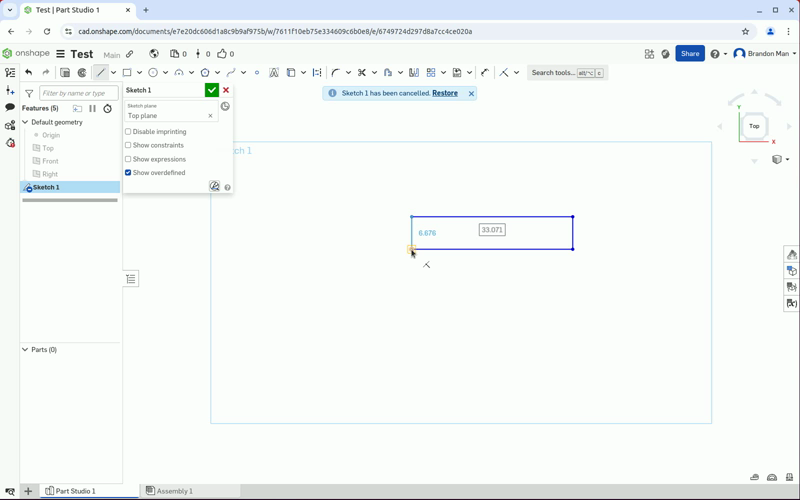
key(c)
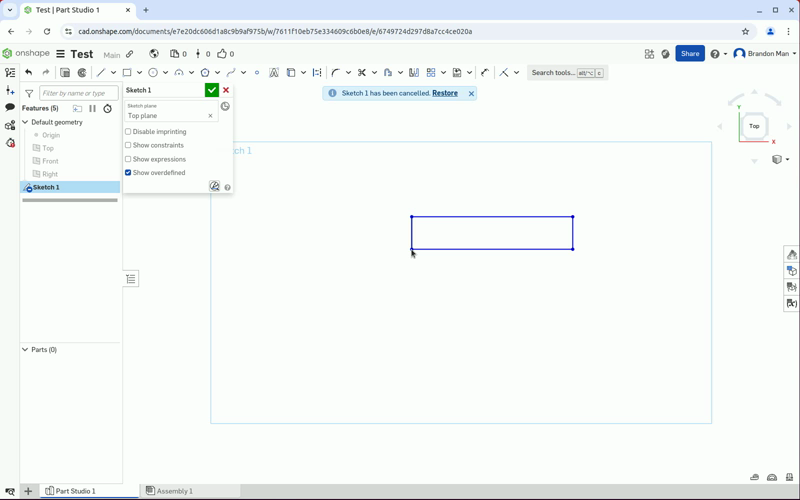
key_down(shift)
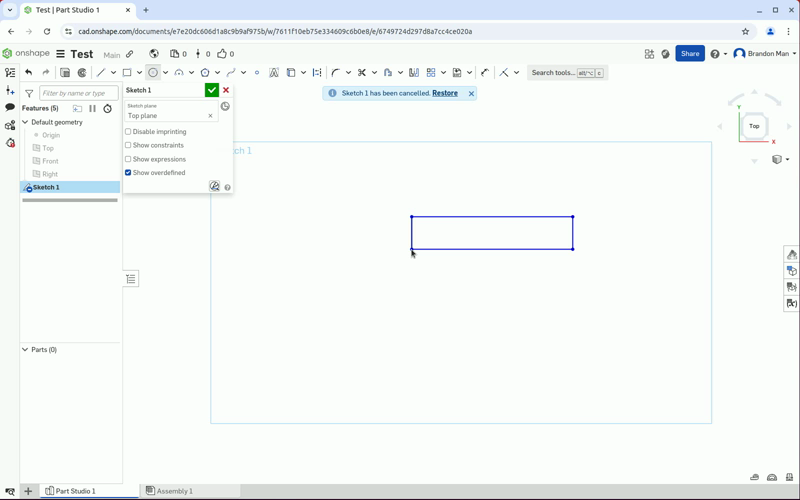
mouse_move(431, 231)
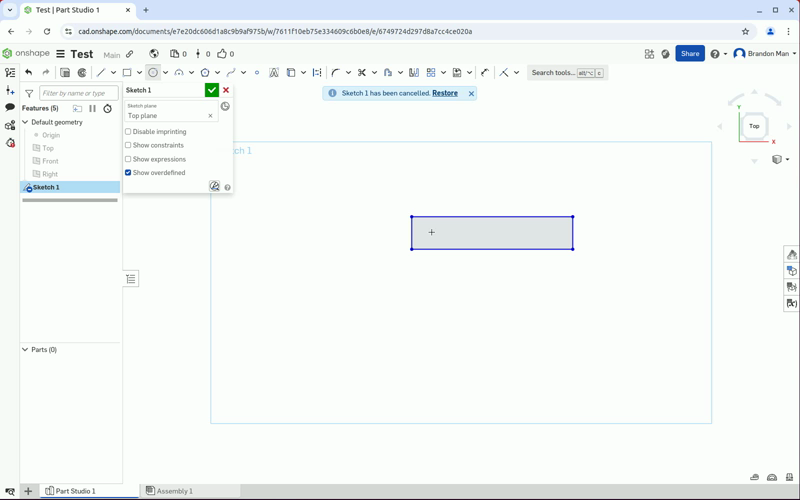
click(431, 231)
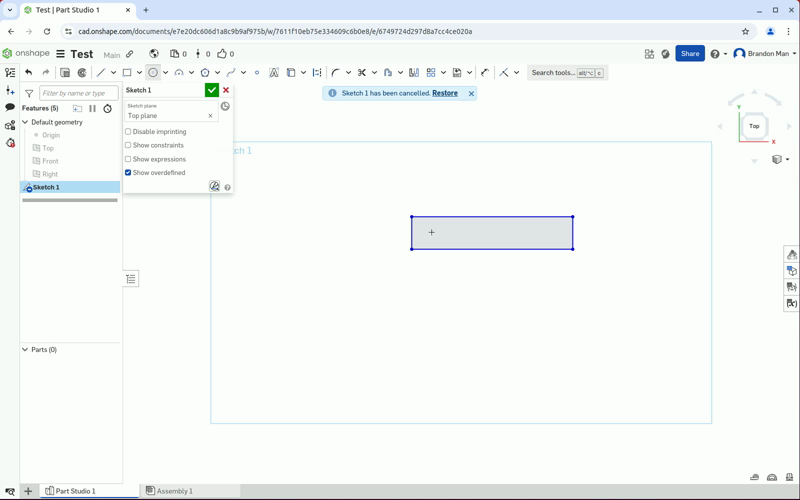
key_up(shift)
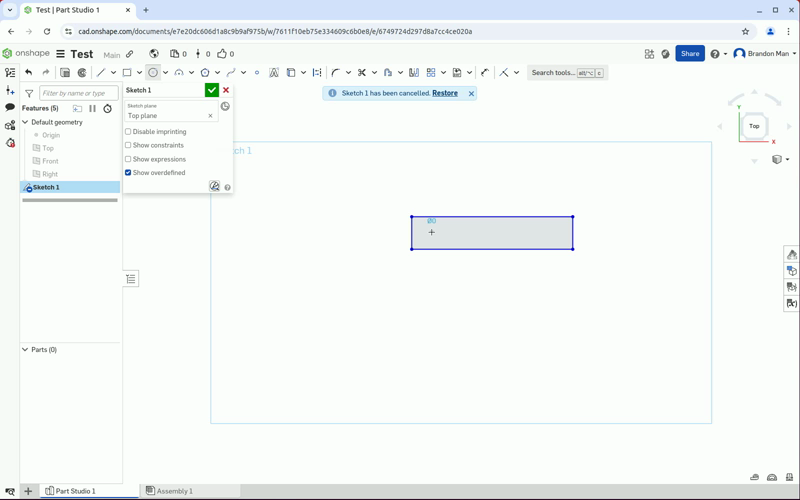
mouse_move(437, 231)
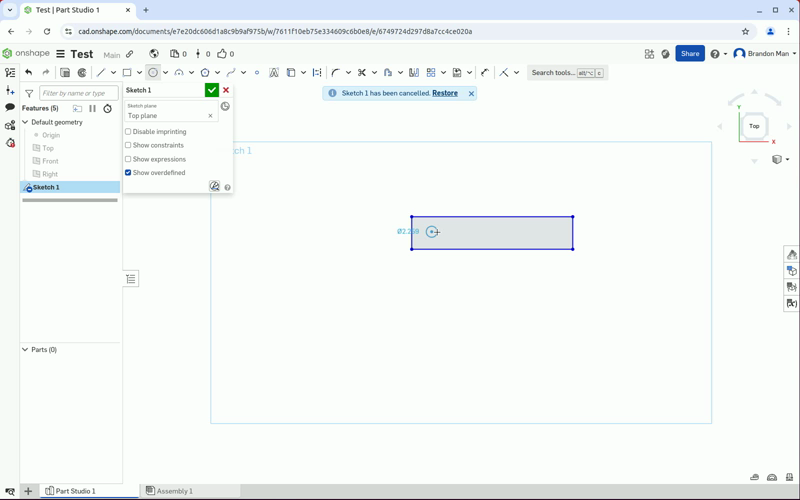
click(437, 231)
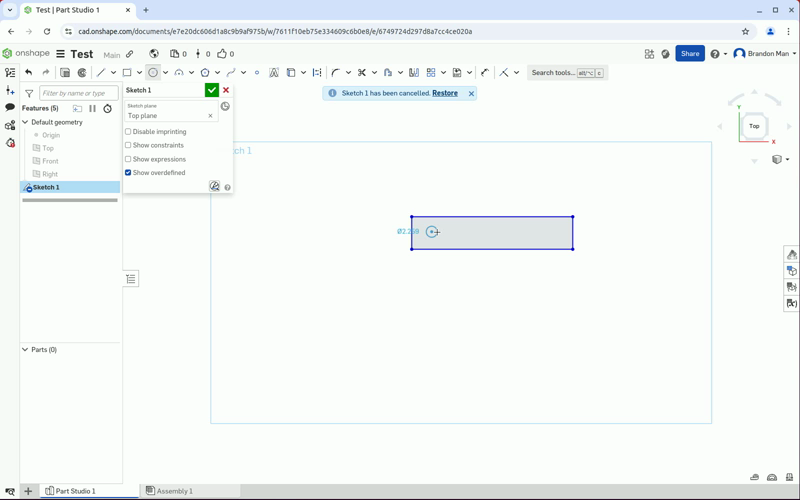
key(esc)
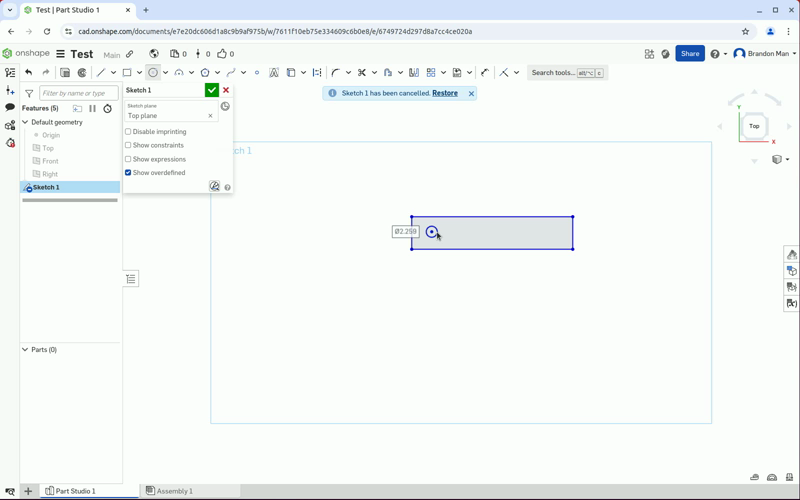
key(c)
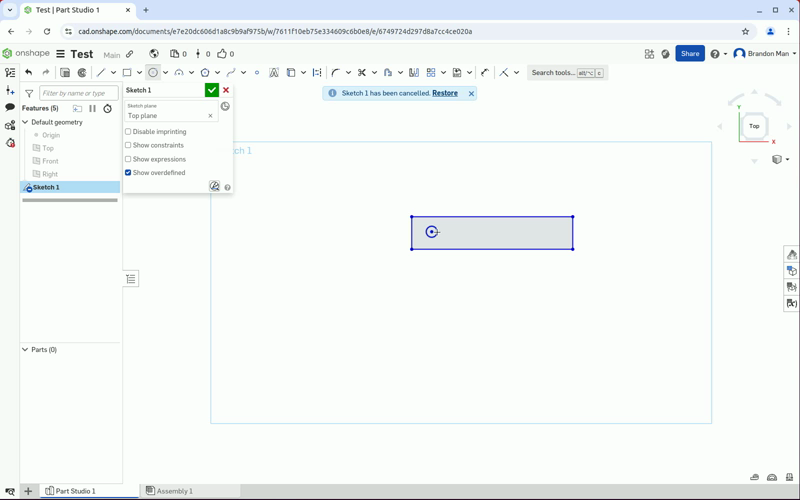
key_down(shift)
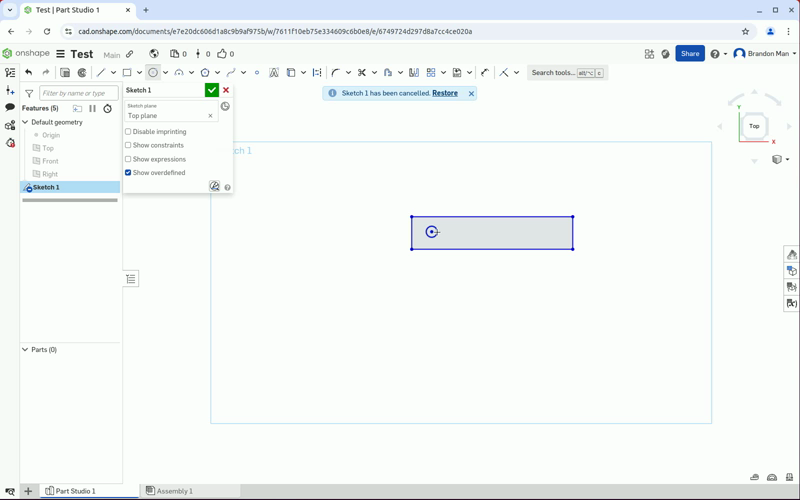
mouse_move(554, 231)
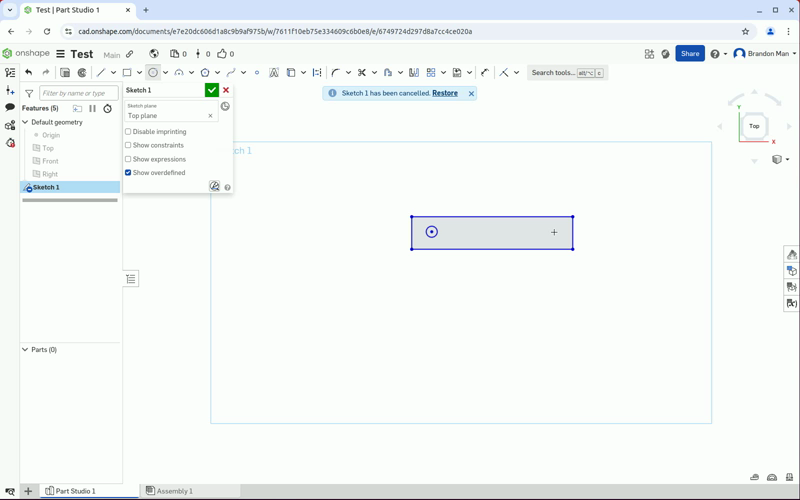
click(554, 231)
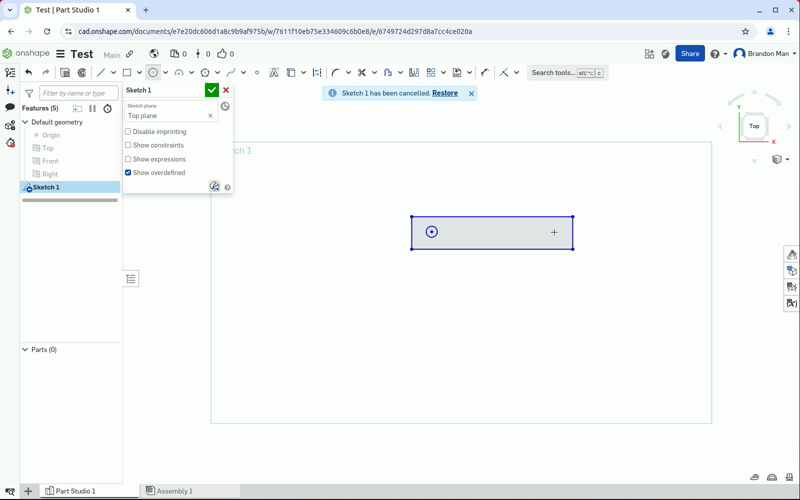
key_up(shift)
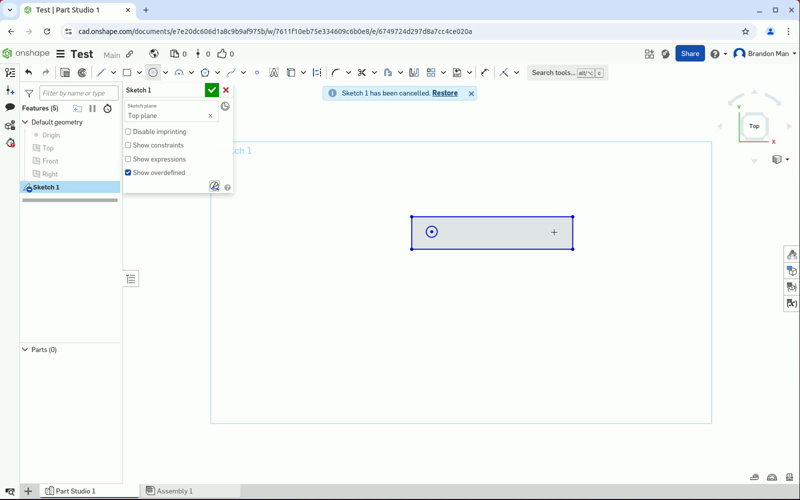
mouse_move(559, 231)
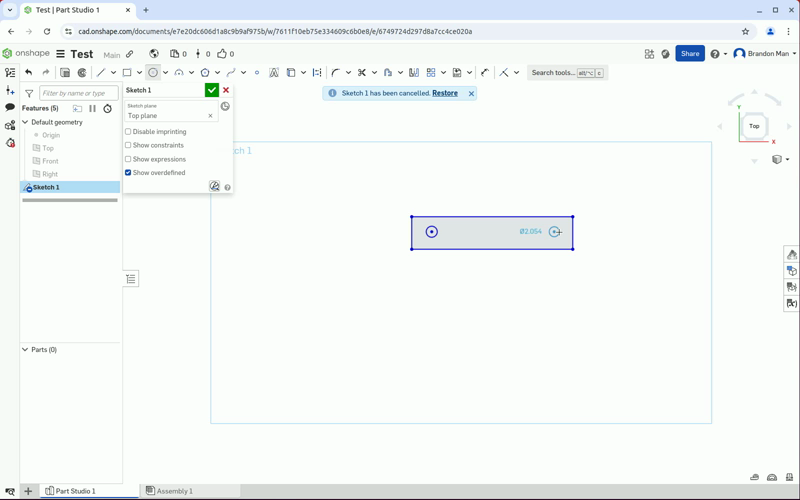
click(559, 231)
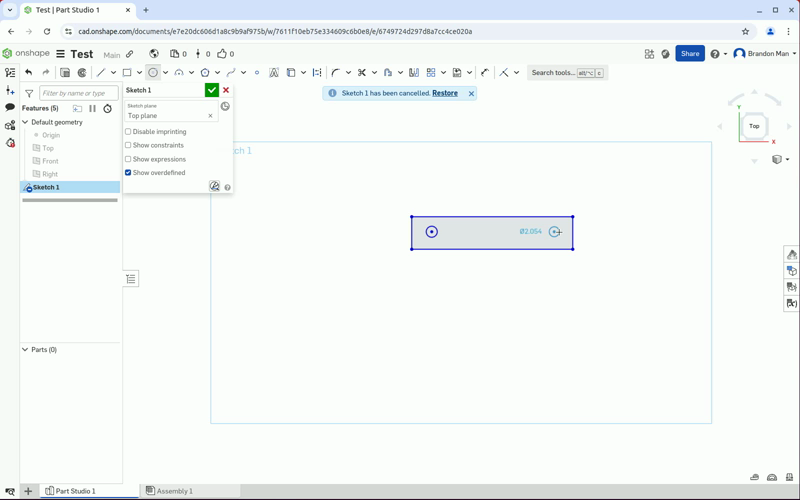
key(esc)
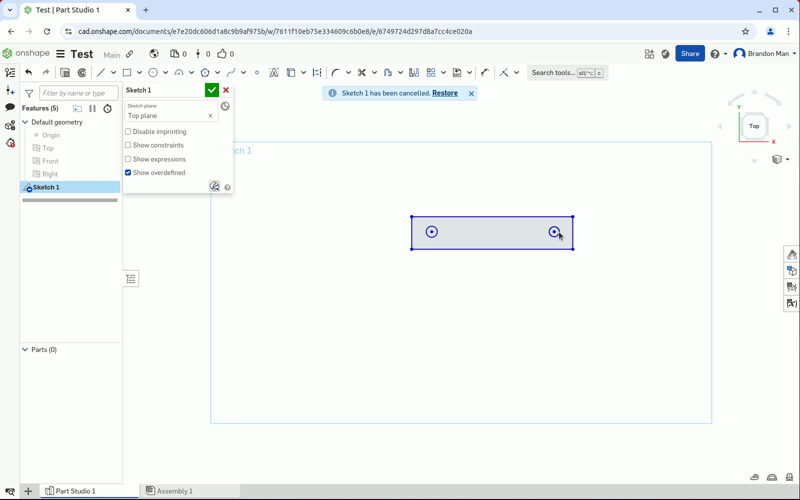
mouse_move(435, 243)
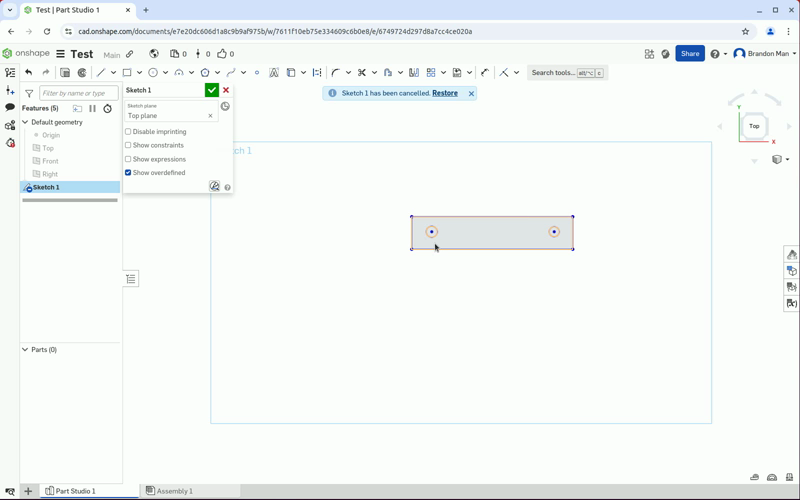
click(435, 243)
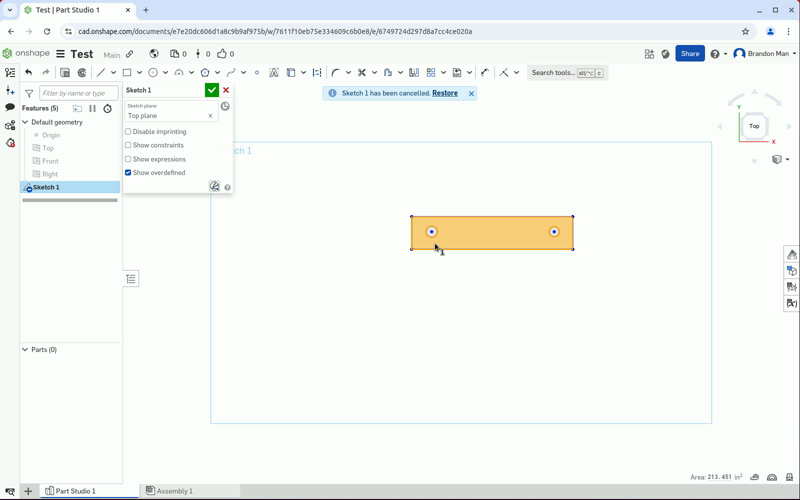
mouse_move(73, 352)
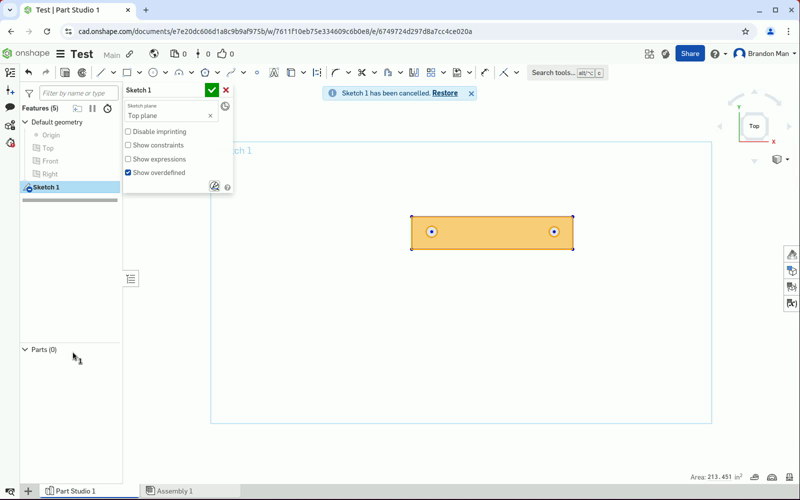
key(shift+y)
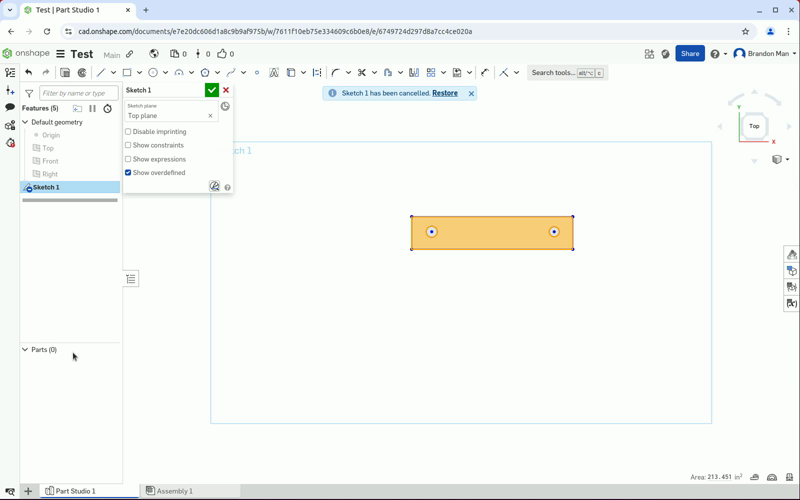
key(shift+e)
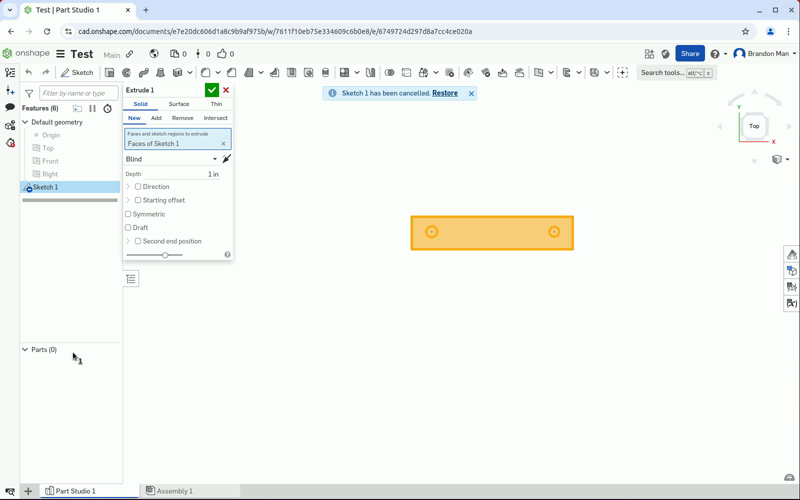
mouse_move(143, 106)
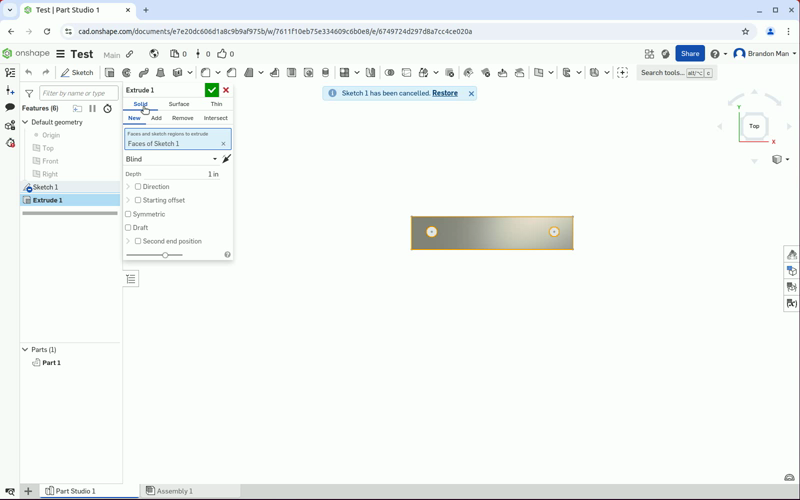
click(143, 106)
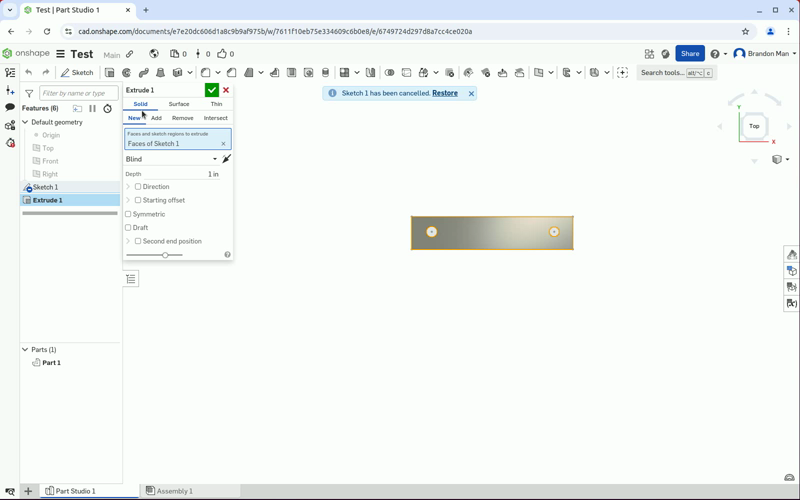
mouse_move(137, 120)
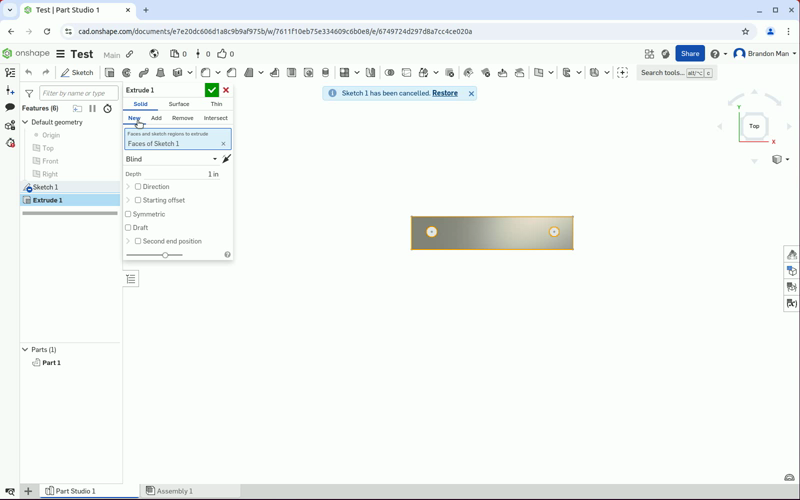
click(137, 120)
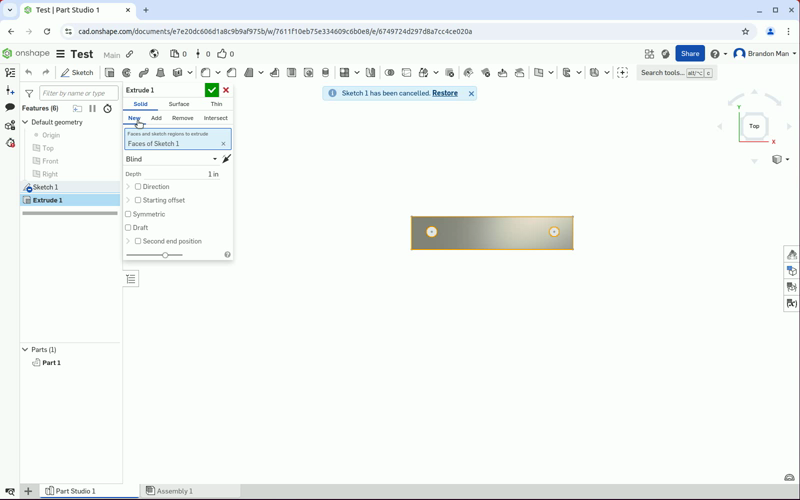
key(tab, 4)
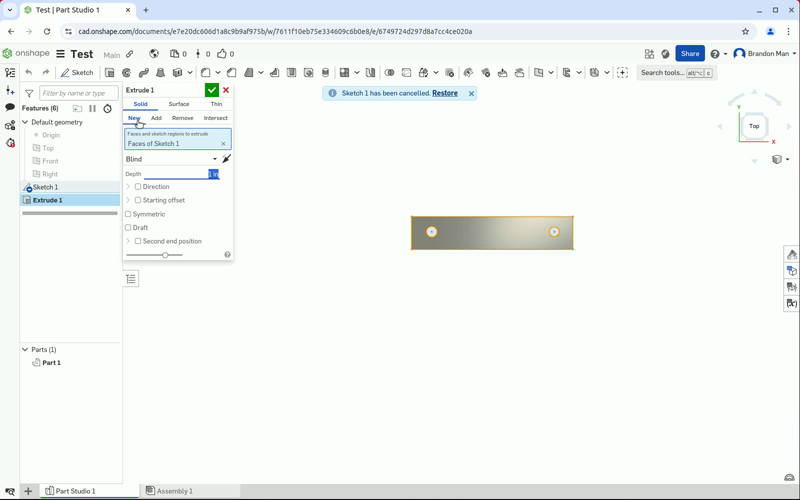
text(0.241)
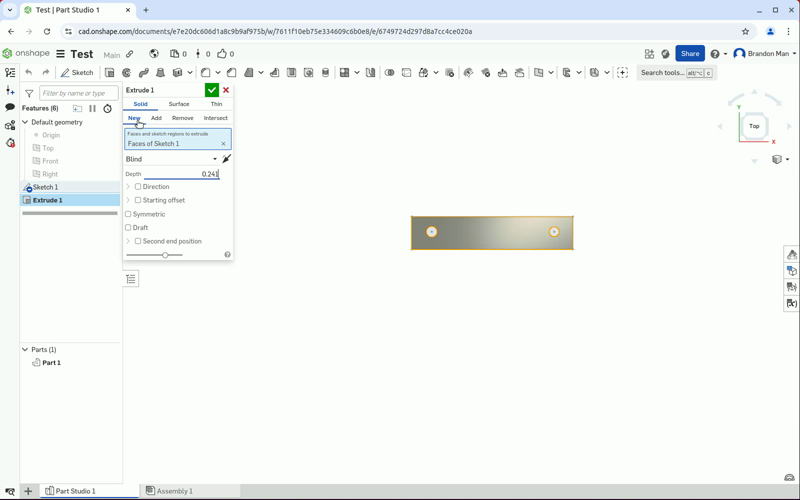
key(enter)
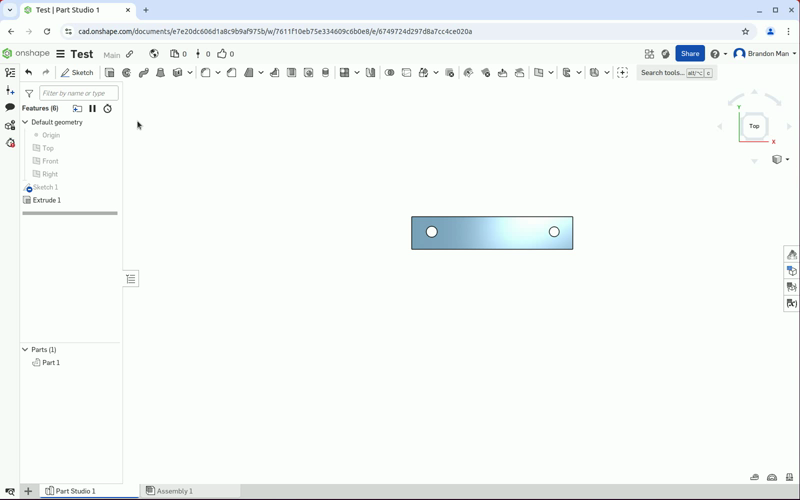
key(shift+h)
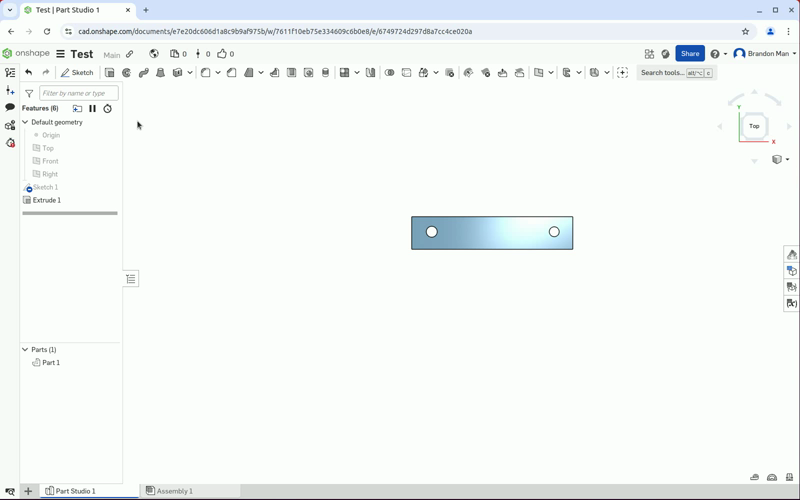
key(shift+h)
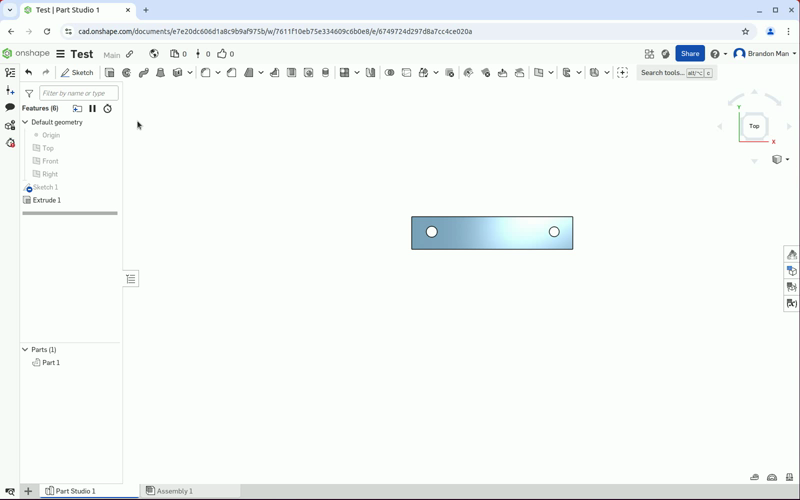
mouse_move(73, 189)
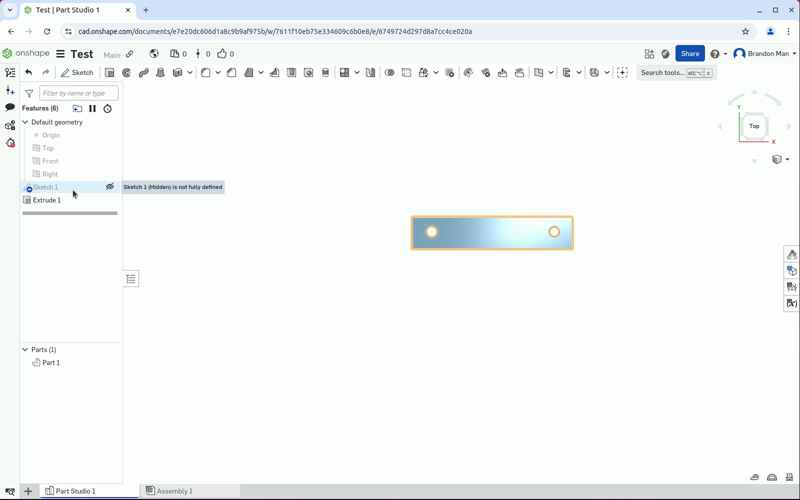
click(73, 189)
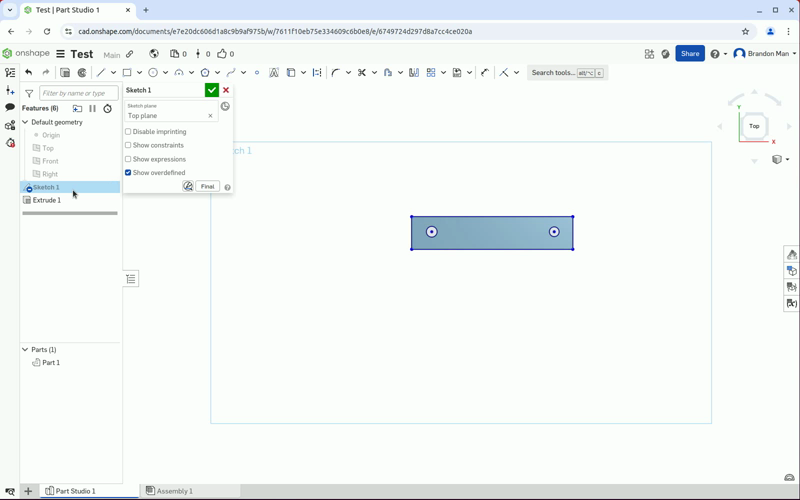
mouse_move(229, 92)
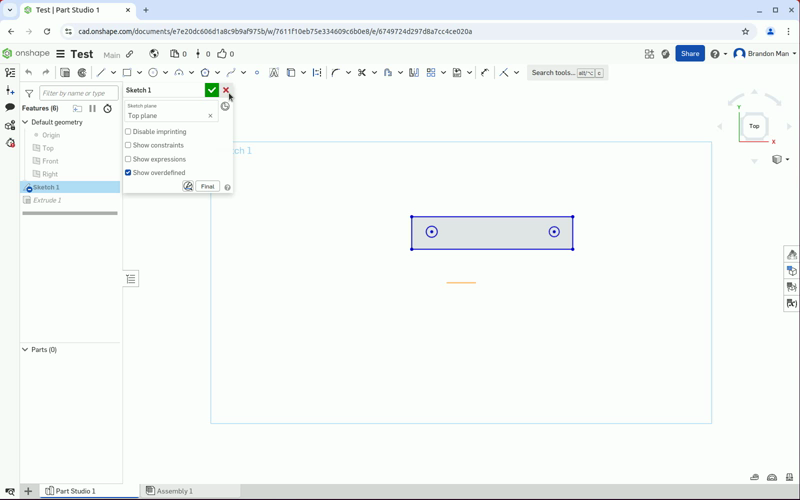
click(229, 92)
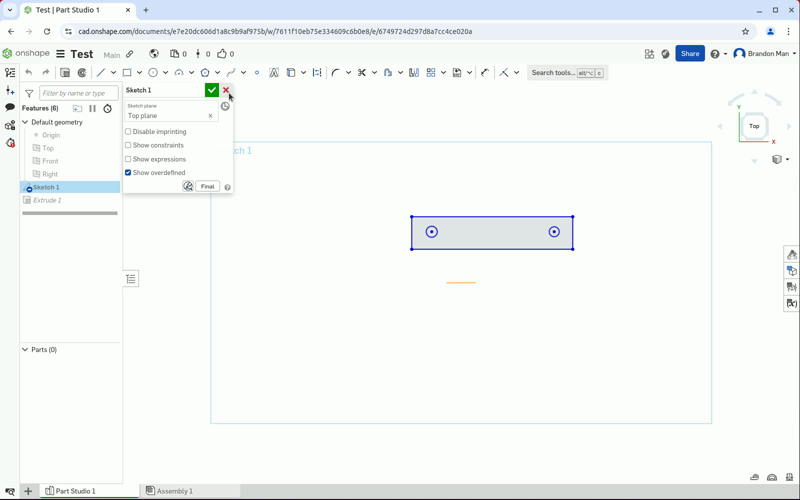
key(shift+s)
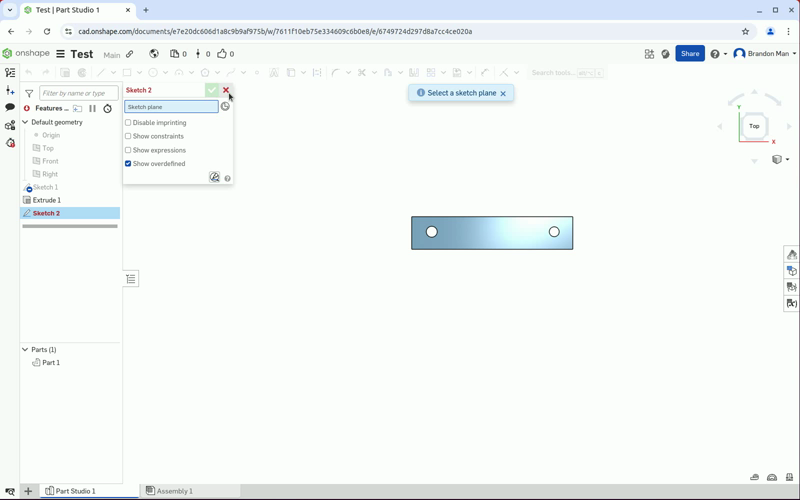
mouse_move(73, 150)
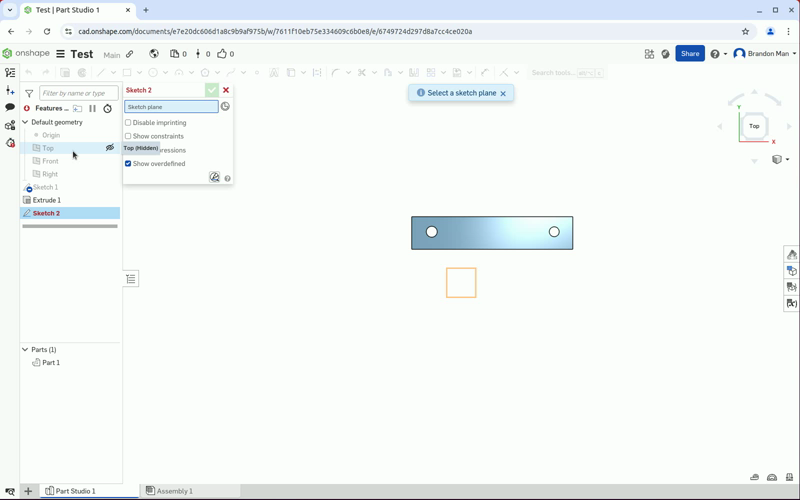
click(73, 150)
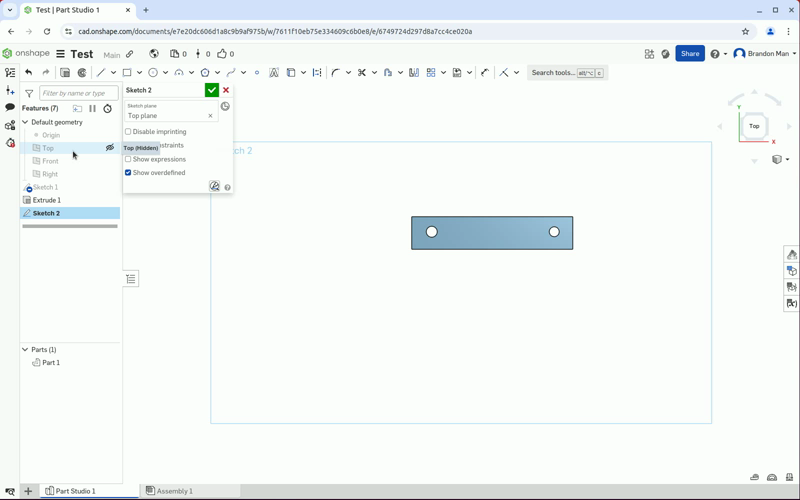
mouse_move(73, 352)
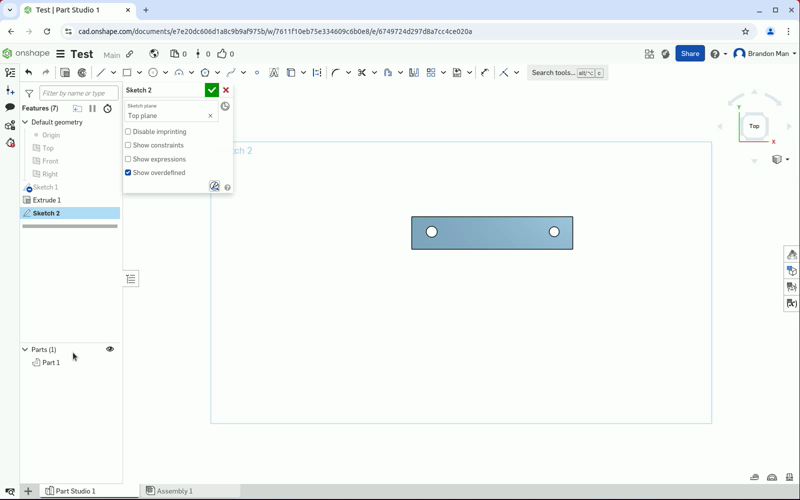
key(y)
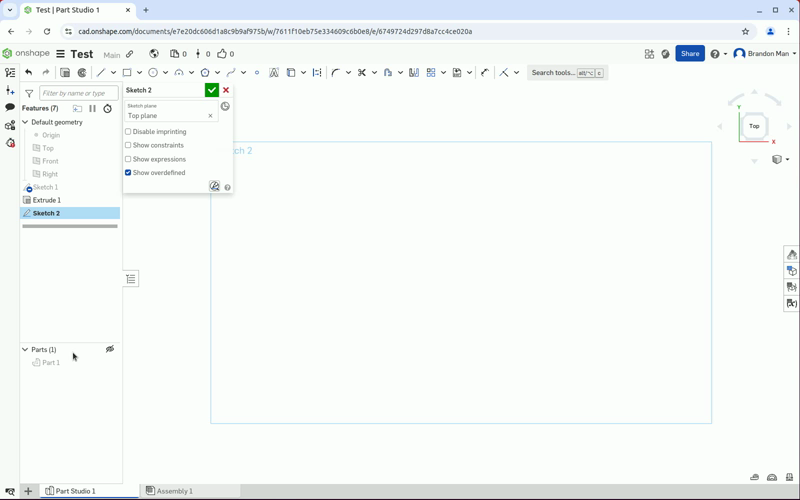
key(l)
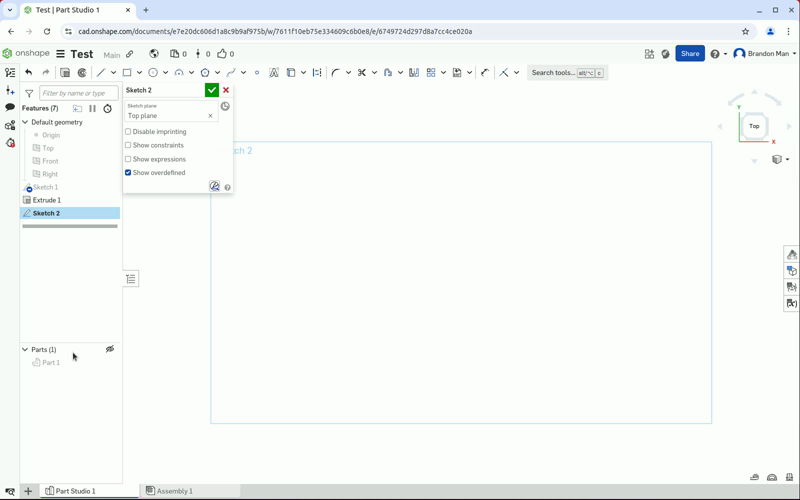
key_down(shift)
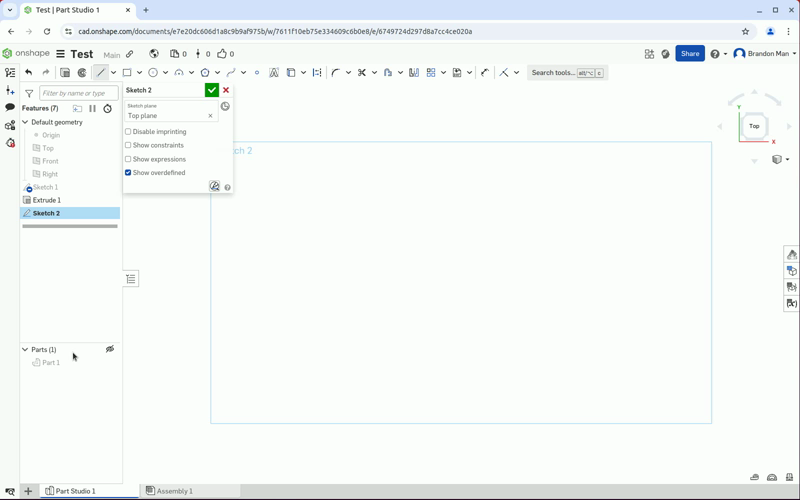
mouse_move(492, 324)
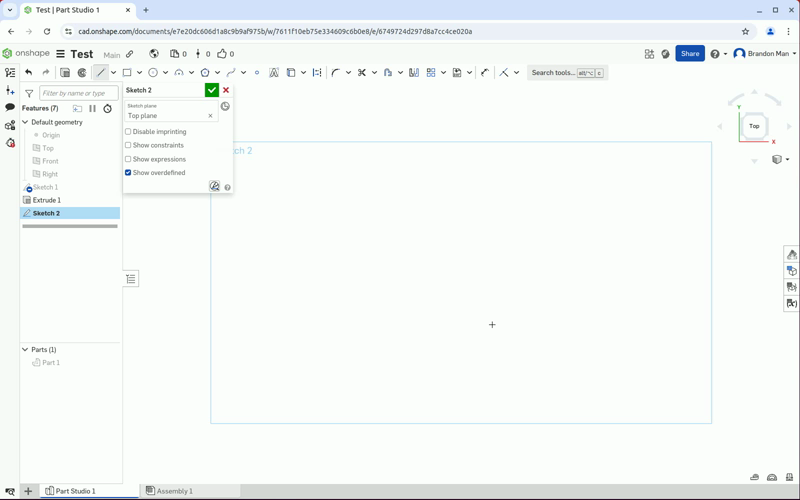
click(492, 324)
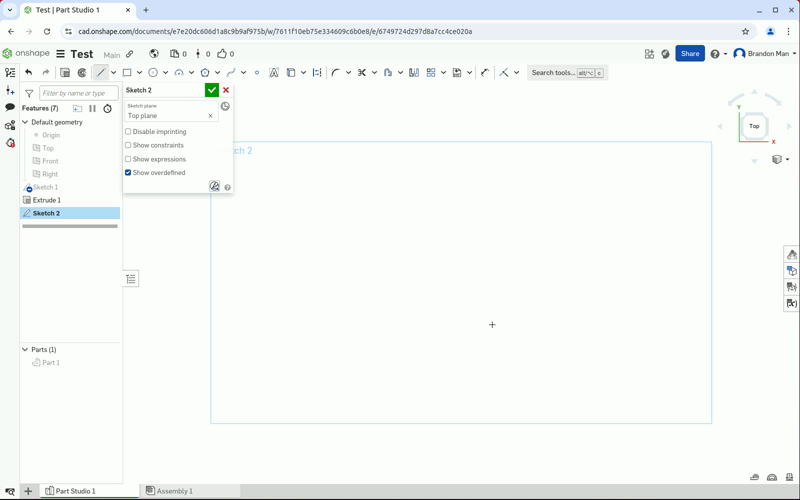
key_up(shift)
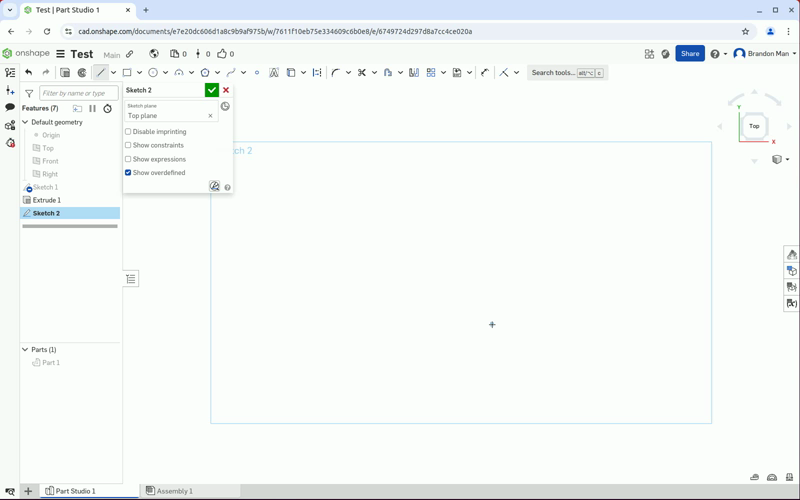
key_down(shift)
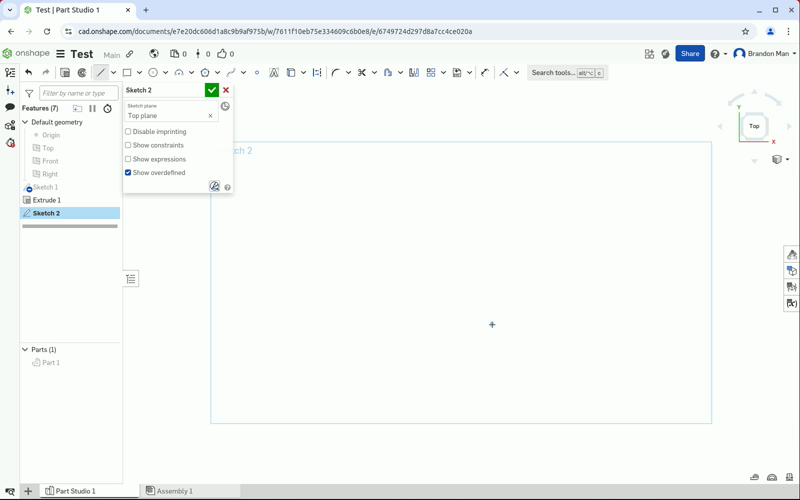
mouse_move(522, 324)
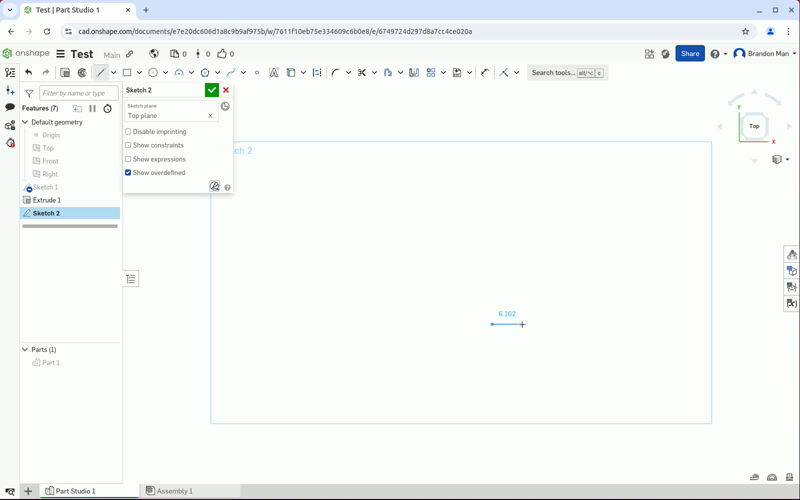
mouse_move(526, 324)
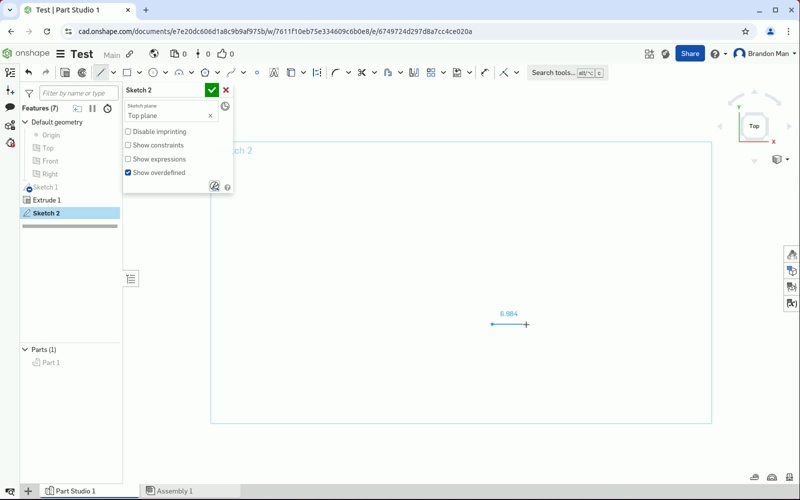
click(526, 324)
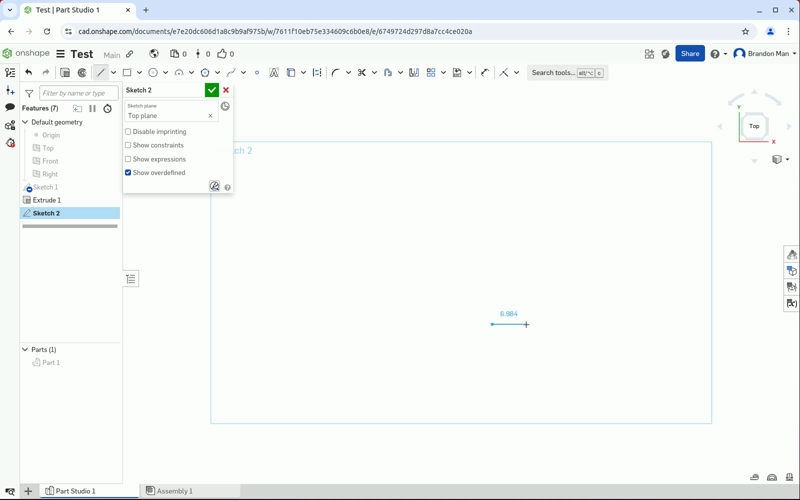
key_up(shift)
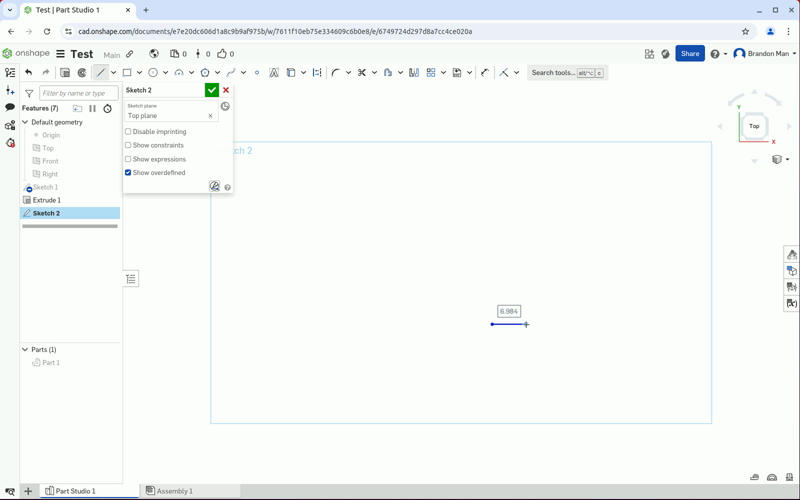
key_down(shift)
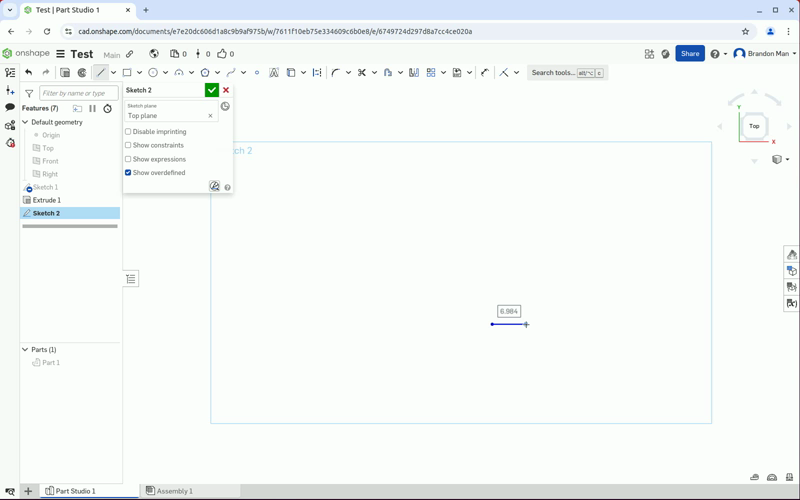
mouse_move(556, 324)
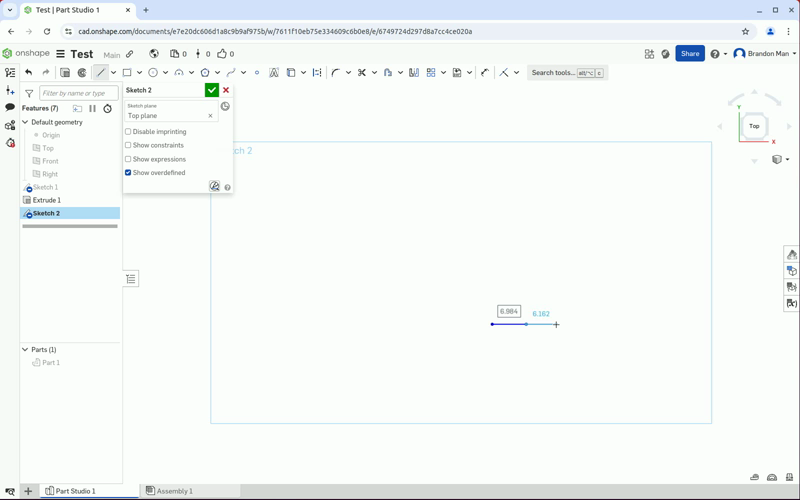
mouse_move(526, 293)
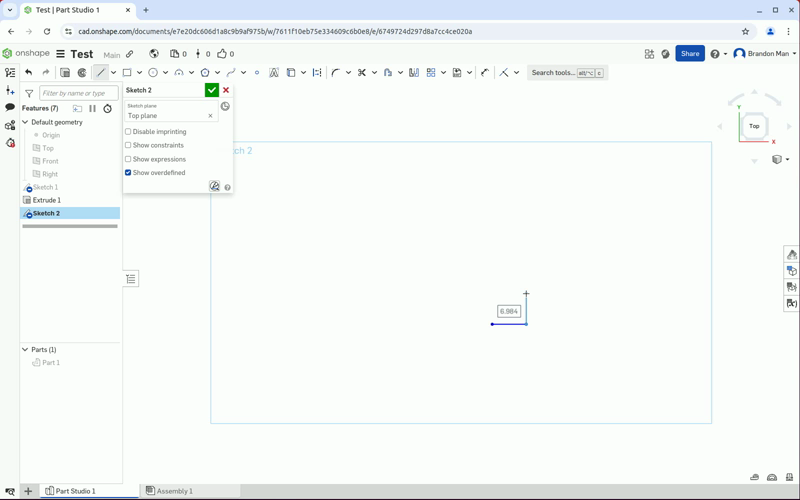
click(526, 293)
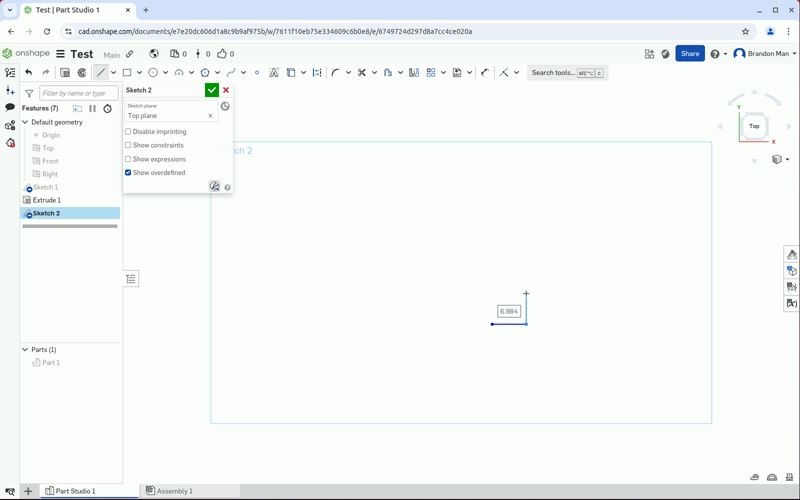
key_up(shift)
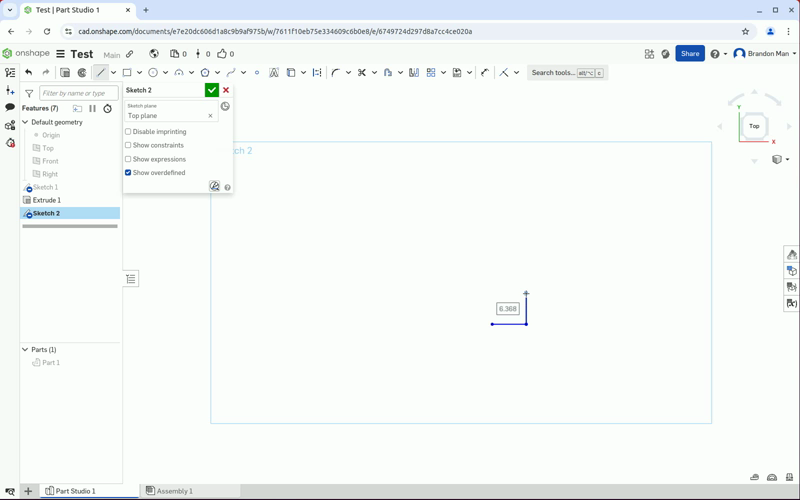
key_down(shift)
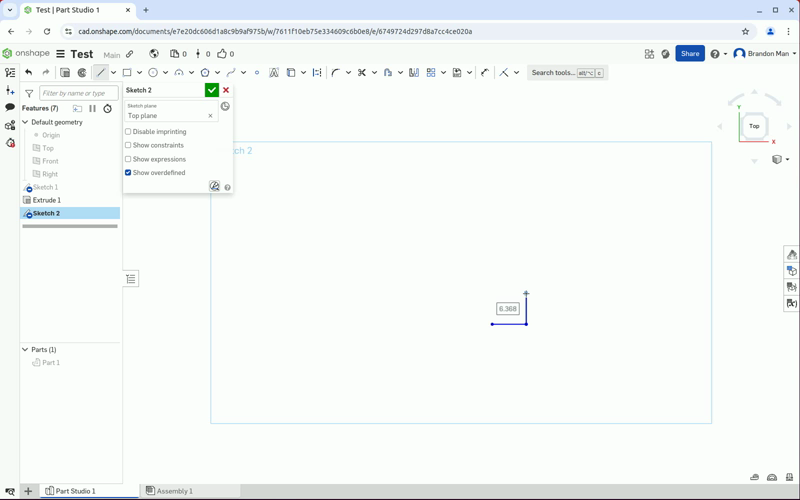
mouse_move(556, 293)
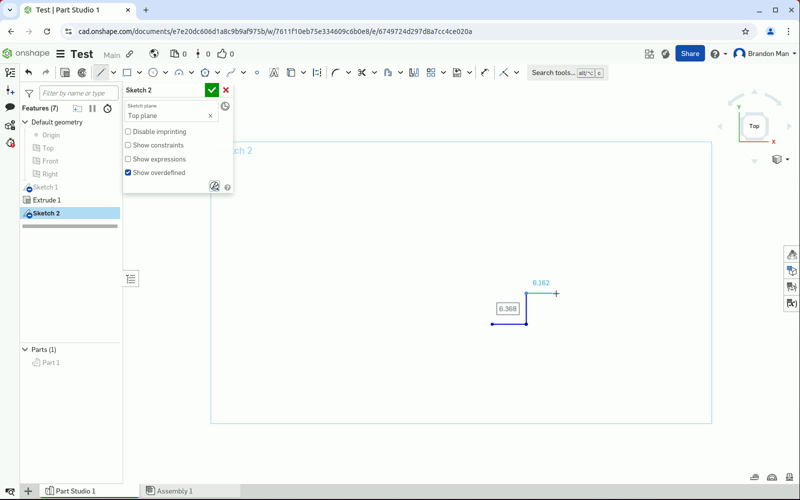
mouse_move(492, 293)
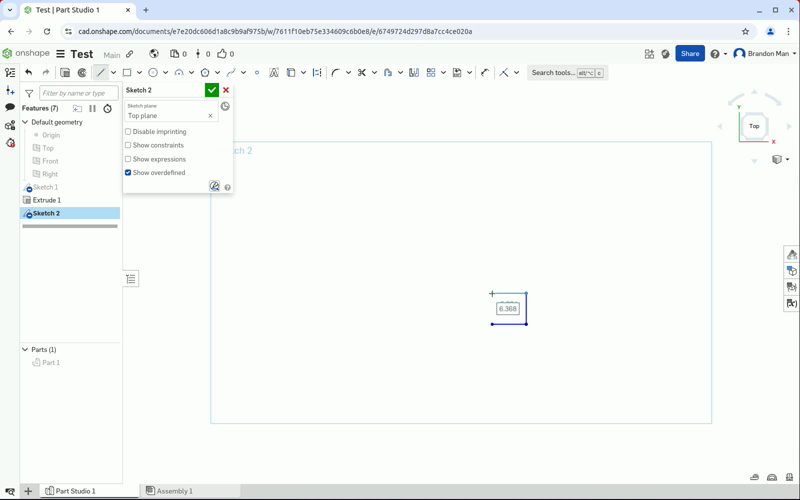
click(492, 293)
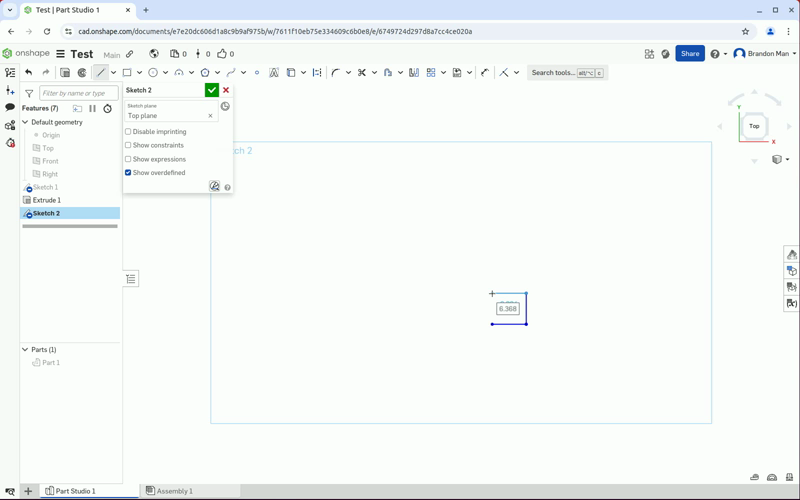
key_up(shift)
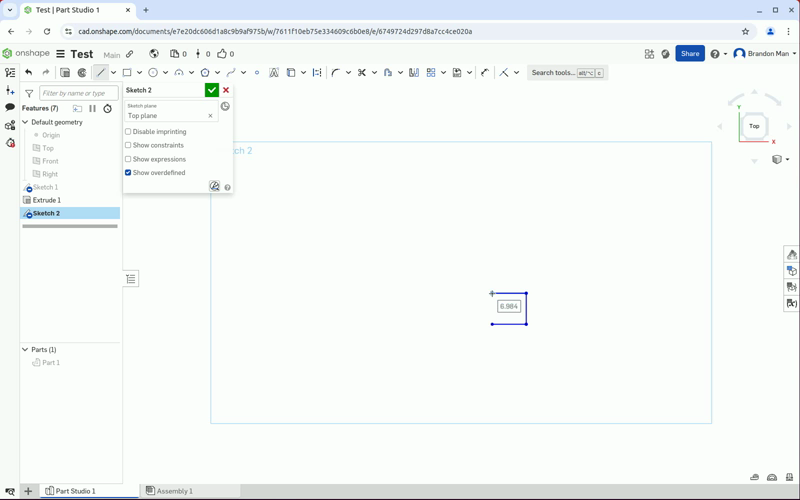
mouse_move(522, 293)
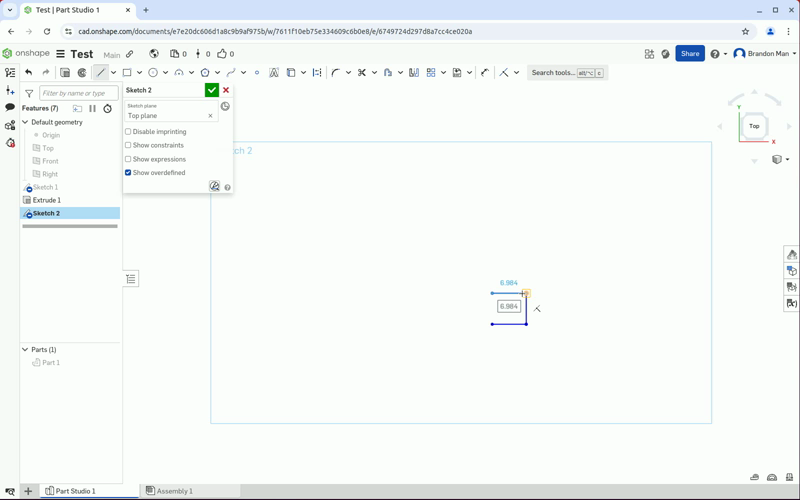
key_down(shift)
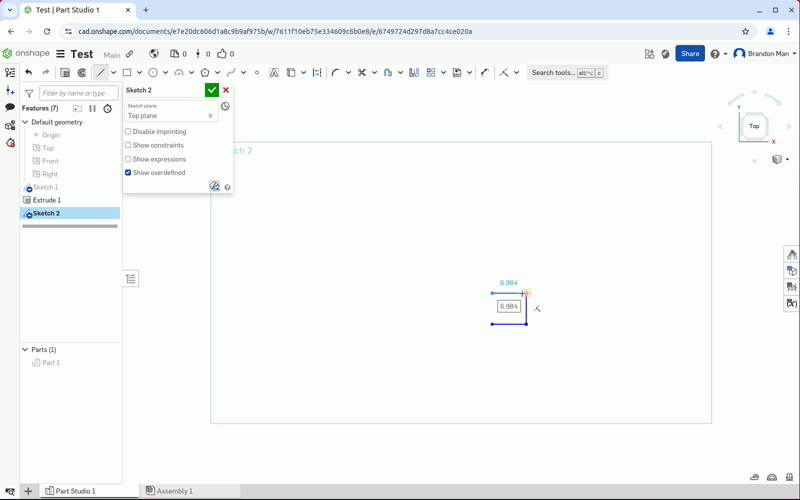
mouse_move(492, 324)
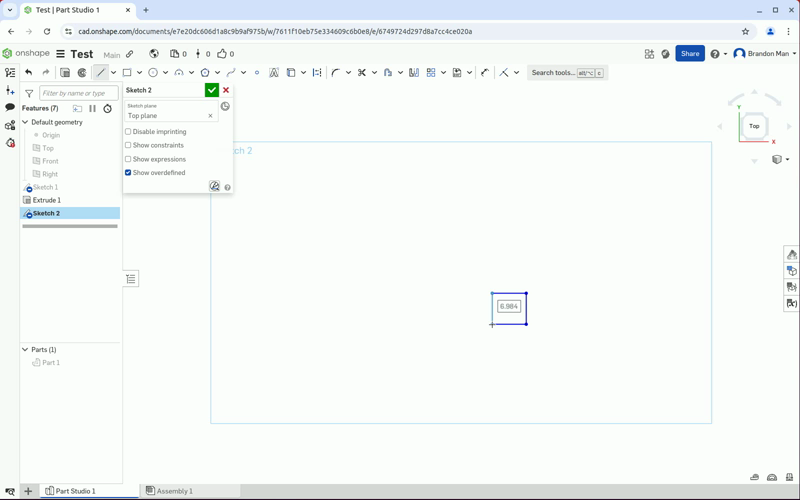
key_up(shift)
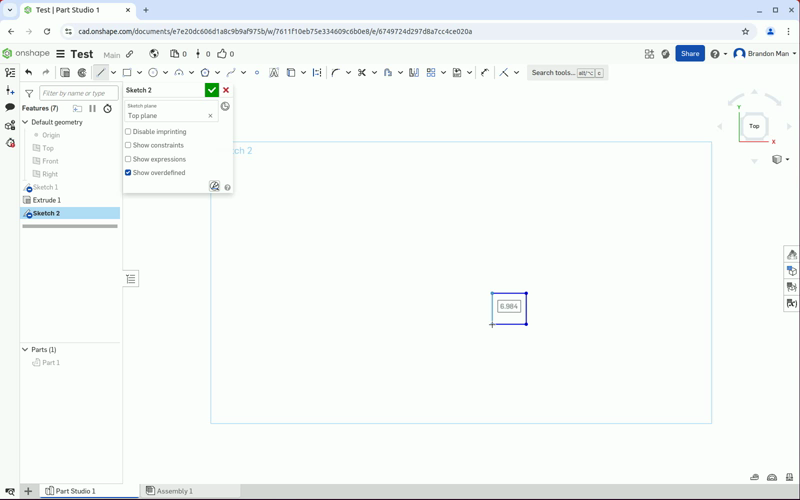
click(492, 324)
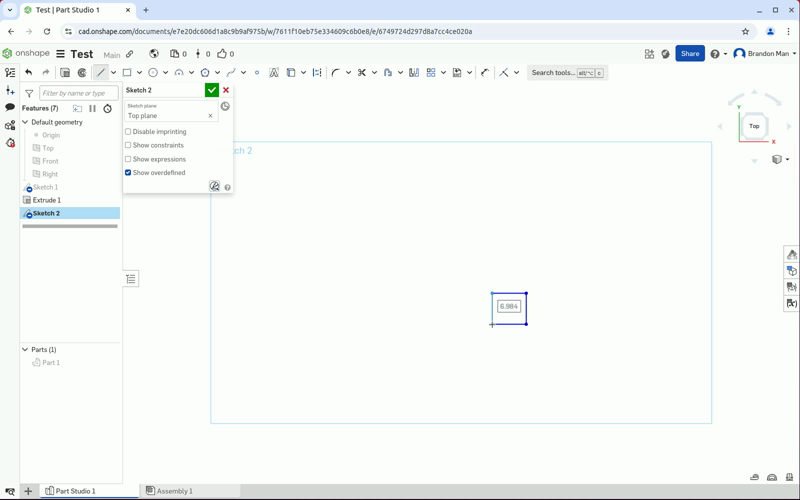
key(esc)
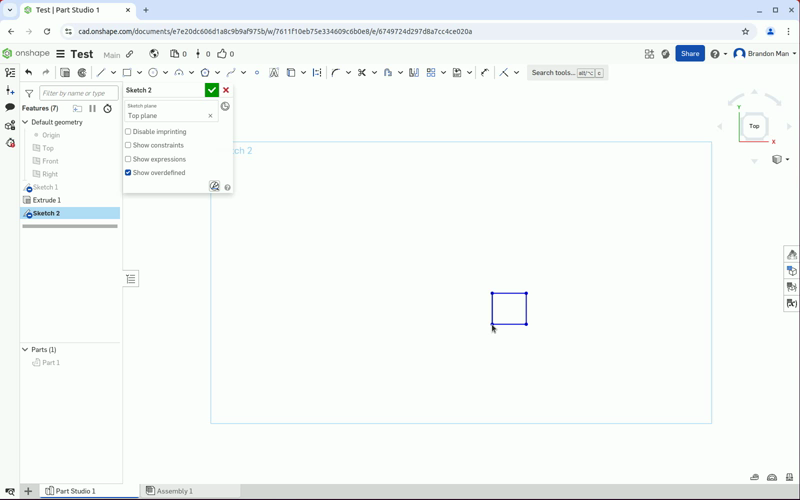
mouse_move(515, 305)
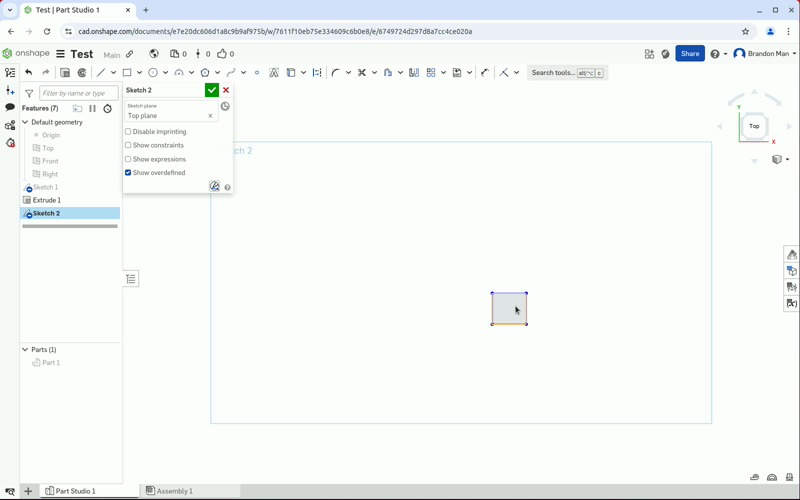
scroll(6)
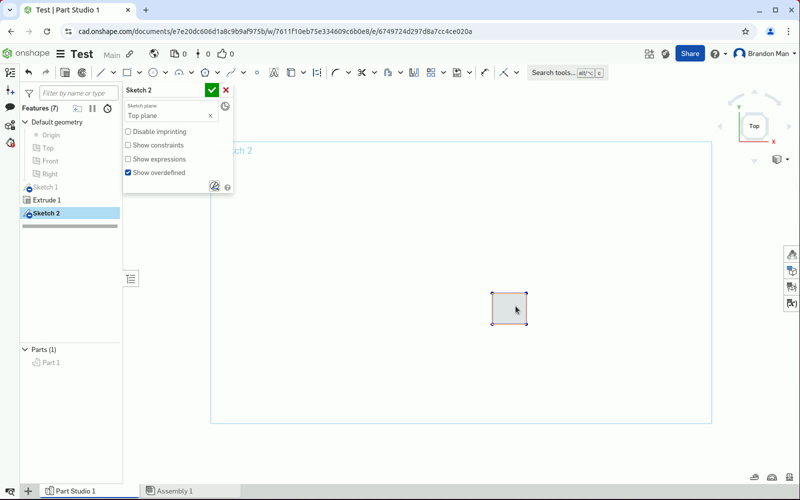
scroll(6)
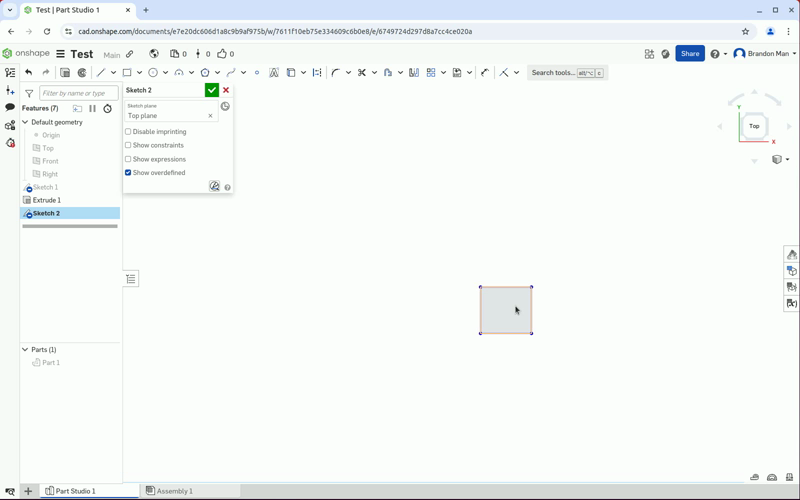
scroll(6)
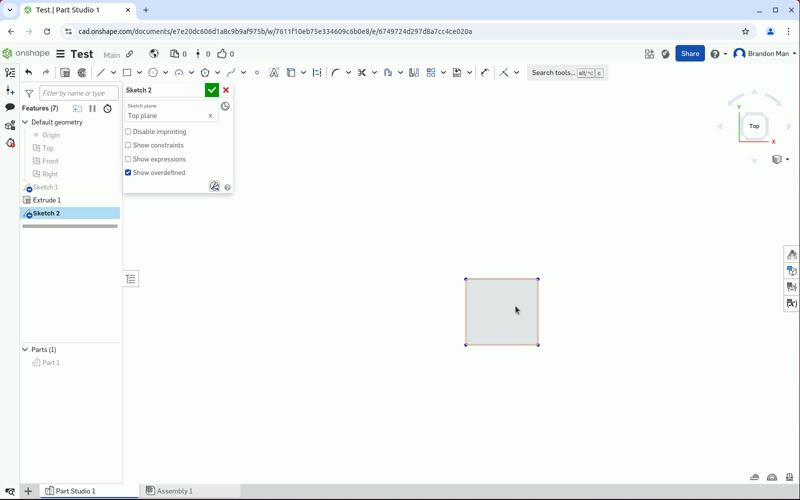
scroll(6)
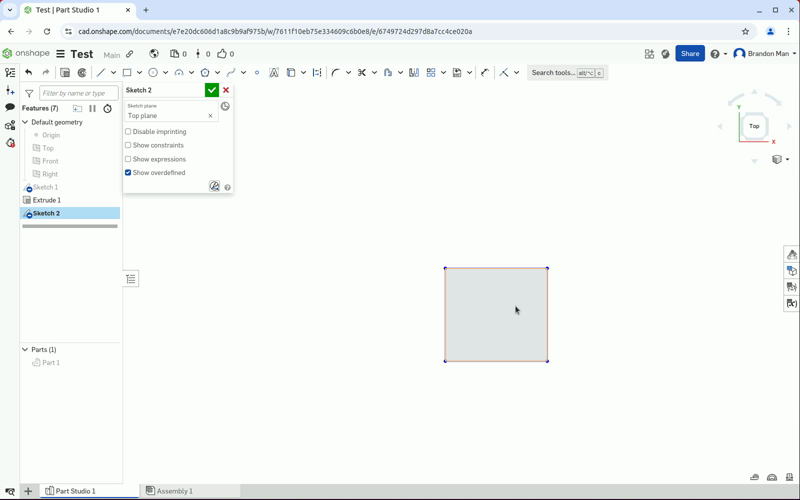
scroll(6)
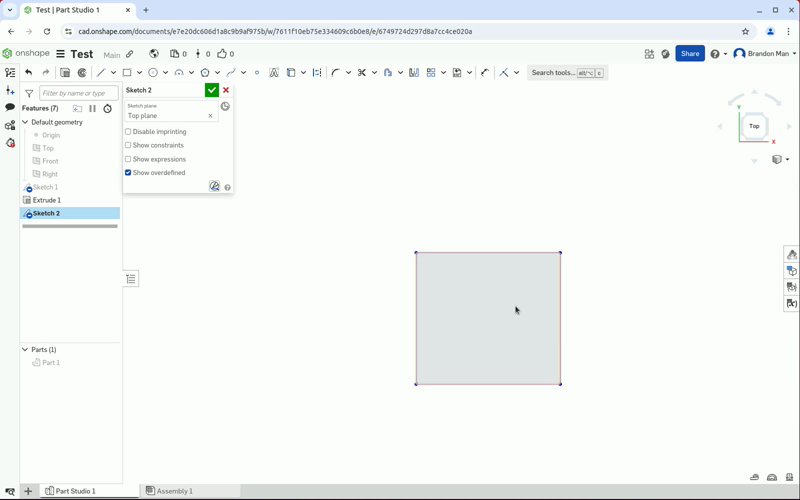
scroll(6)
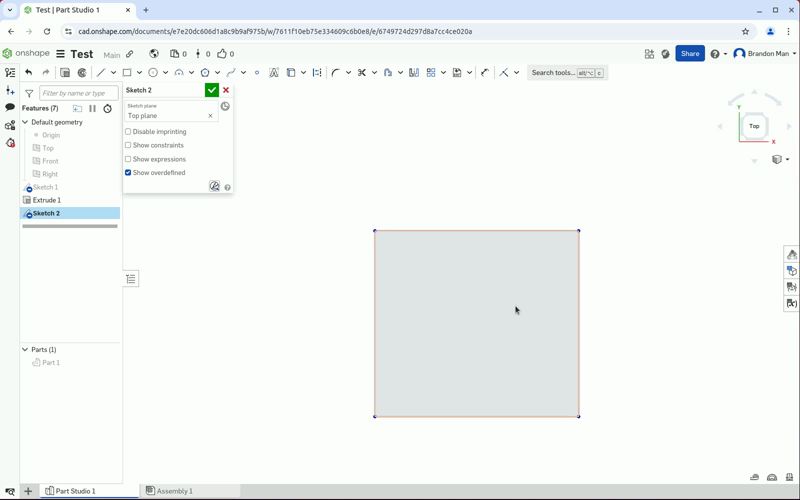
scroll(6)
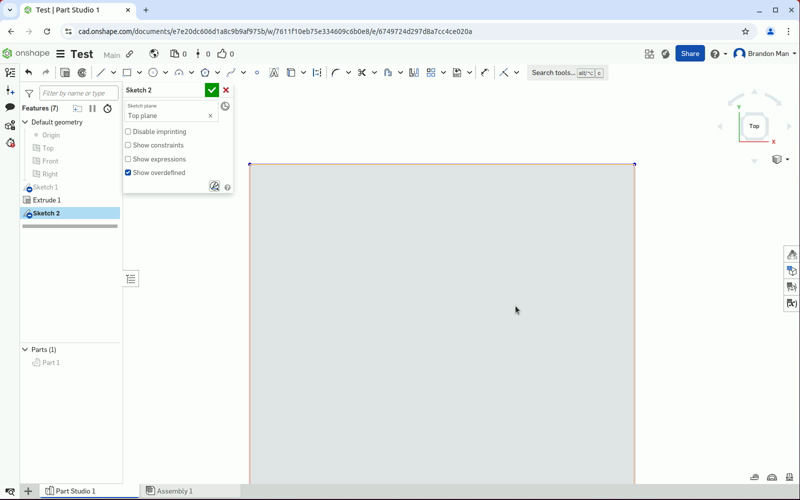
click(515, 305)
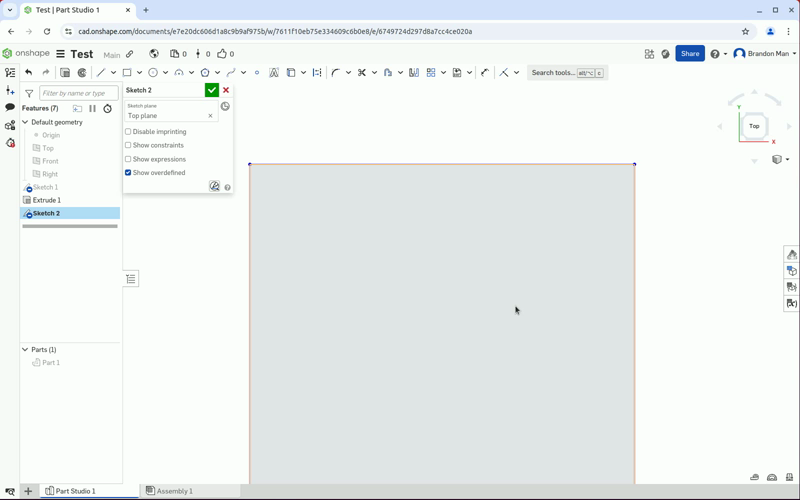
scroll(-6)
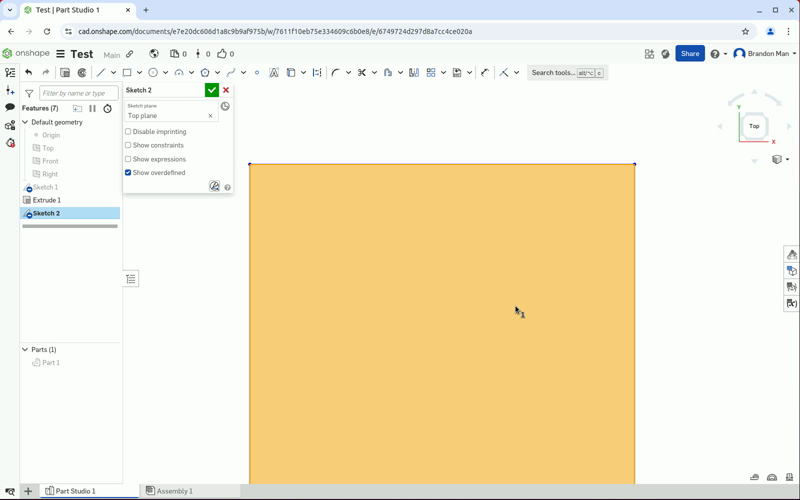
scroll(-6)
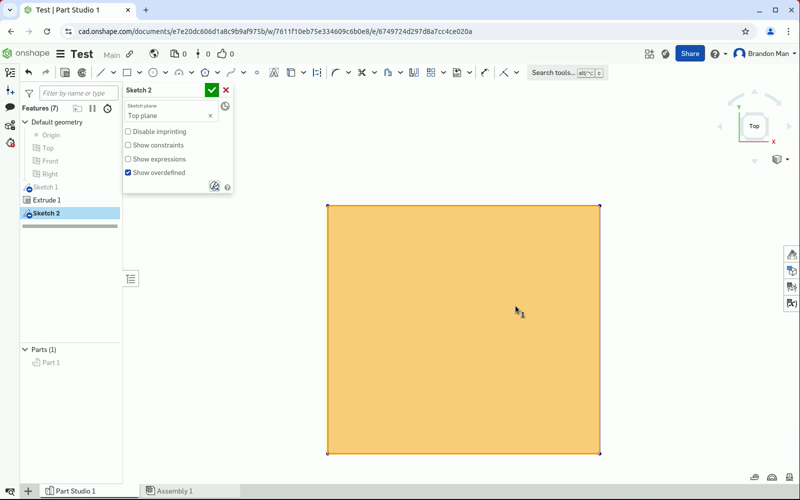
scroll(-6)
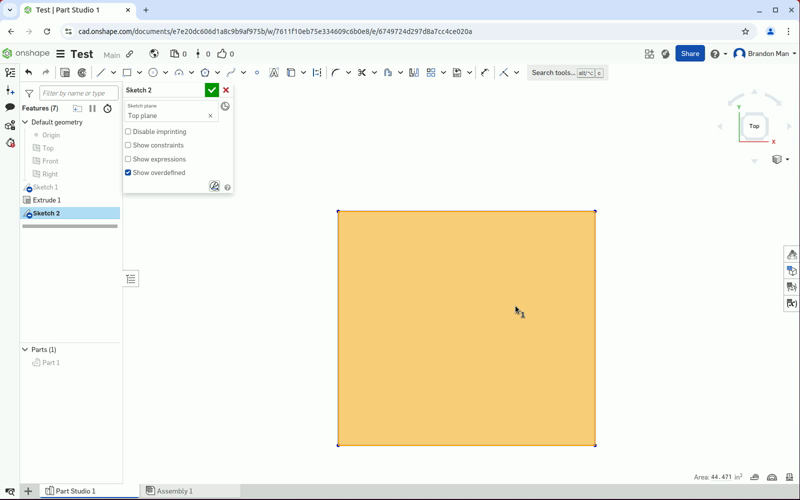
scroll(-6)
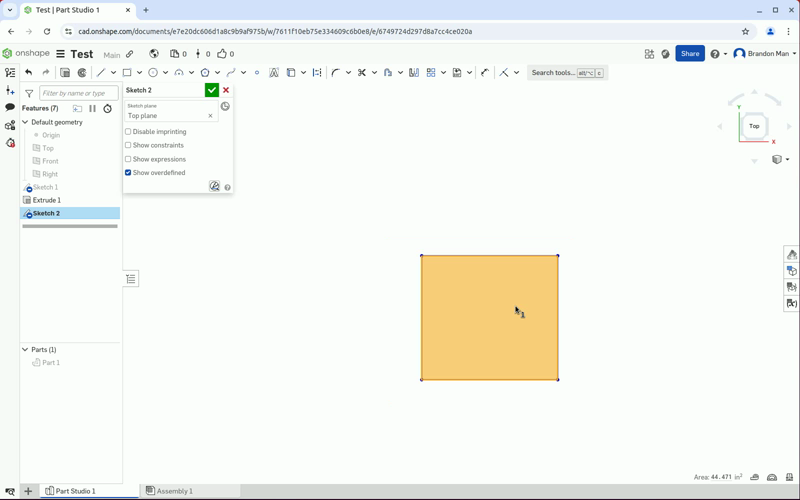
scroll(-6)
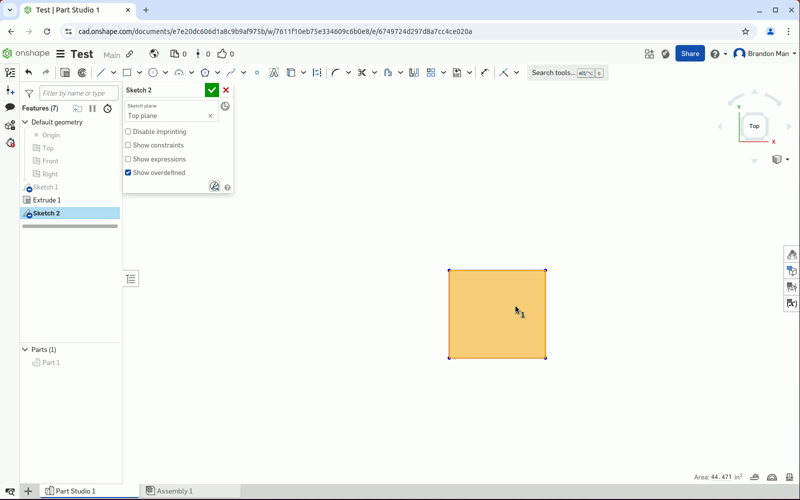
scroll(-6)
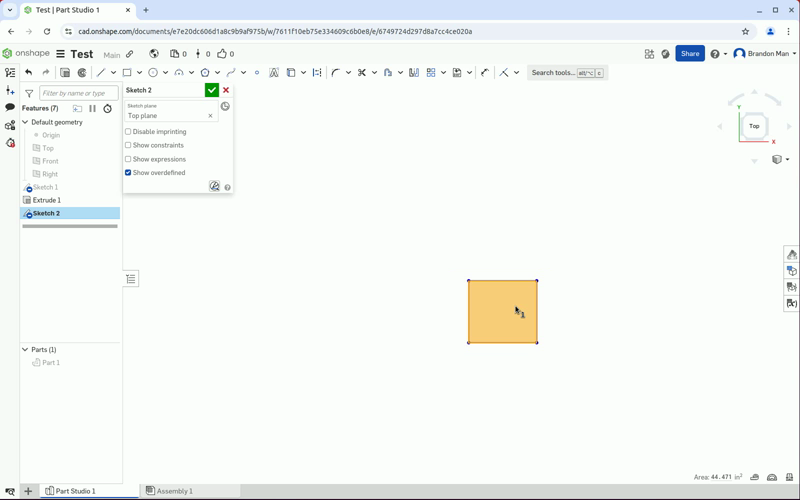
scroll(-6)
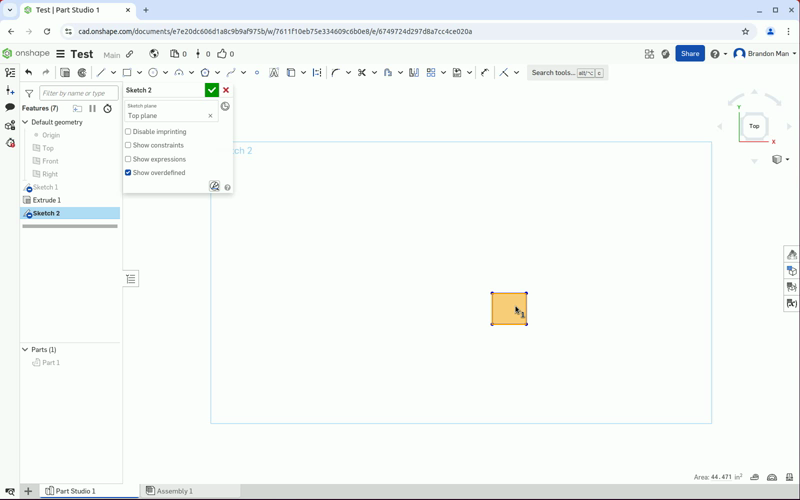
mouse_move(73, 352)
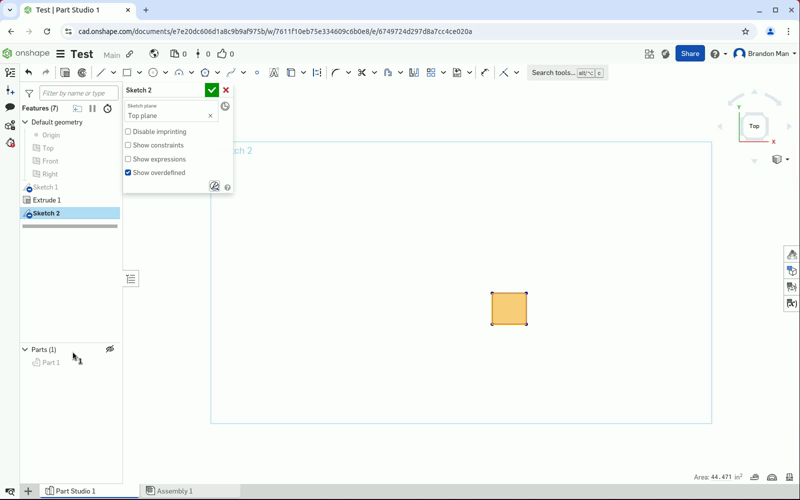
key(shift+y)
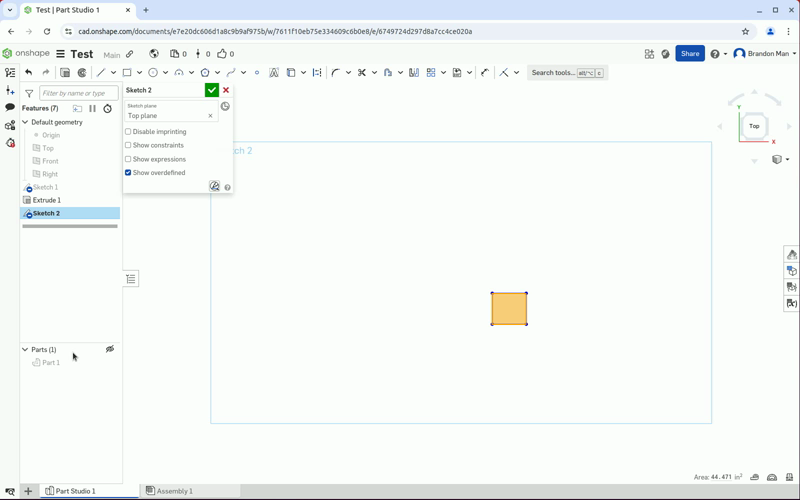
key(shift+e)
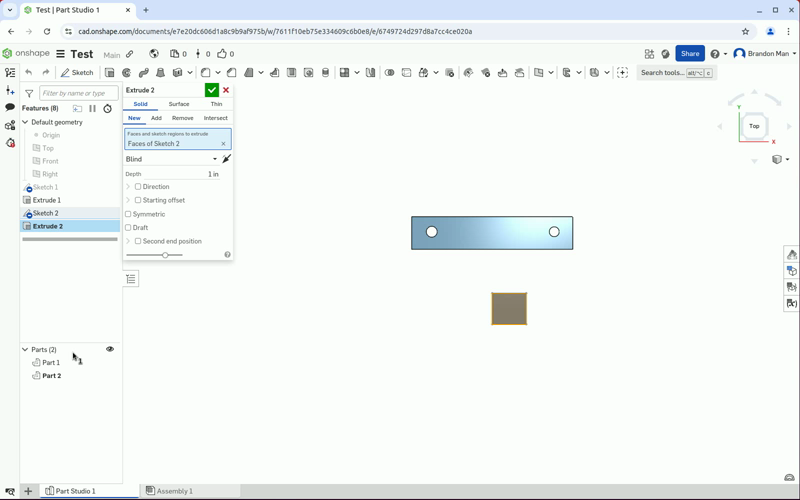
mouse_move(143, 106)
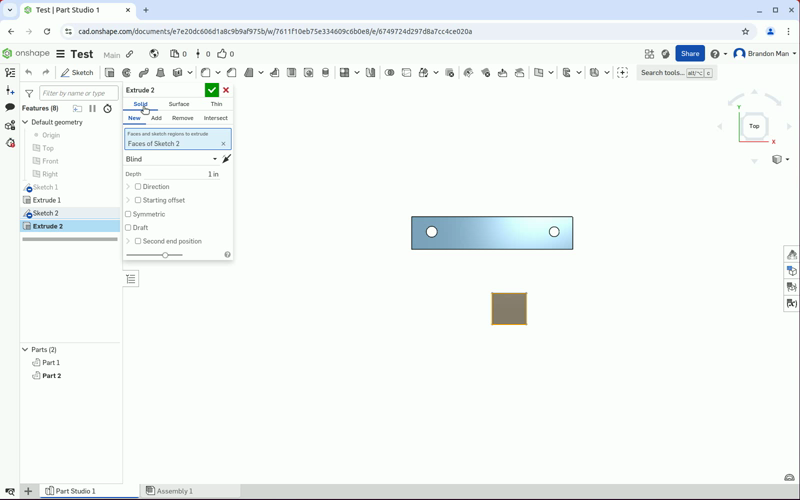
click(143, 106)
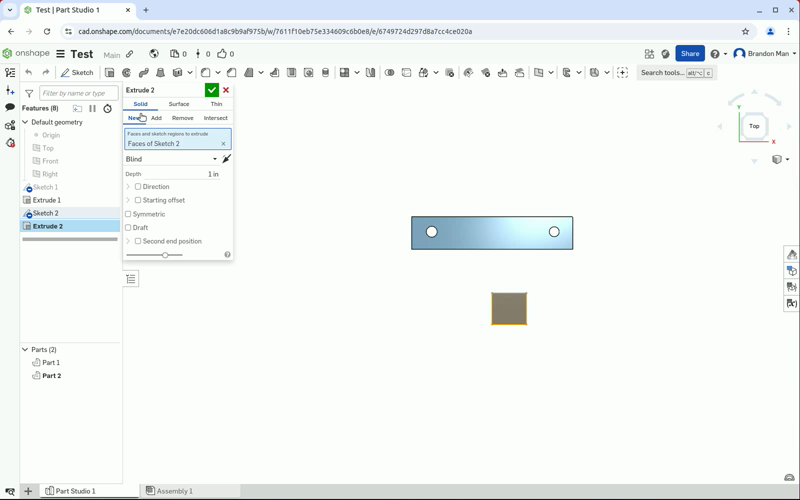
mouse_move(137, 120)
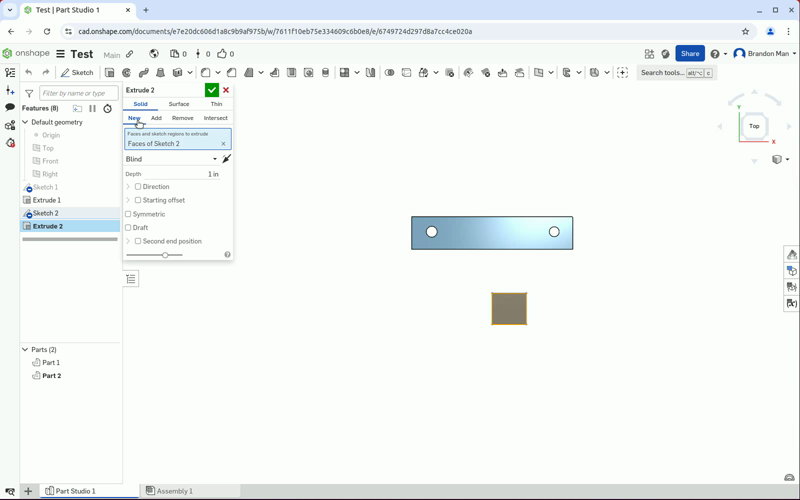
click(137, 120)
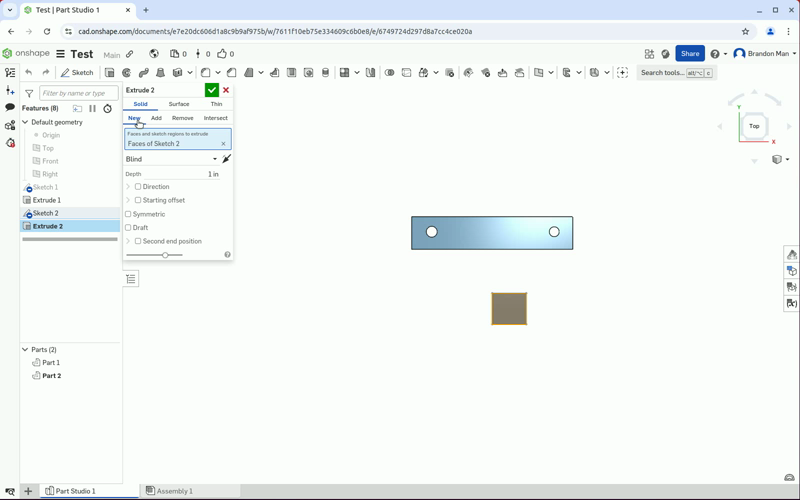
key(tab, 4)
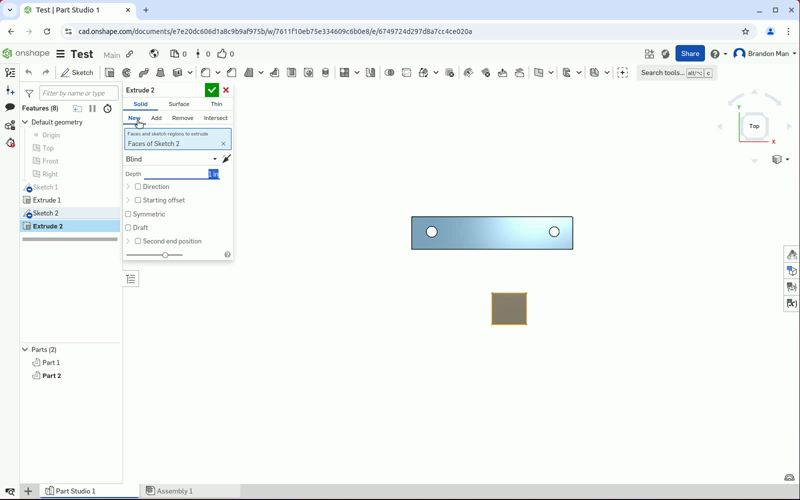
text(0.241)
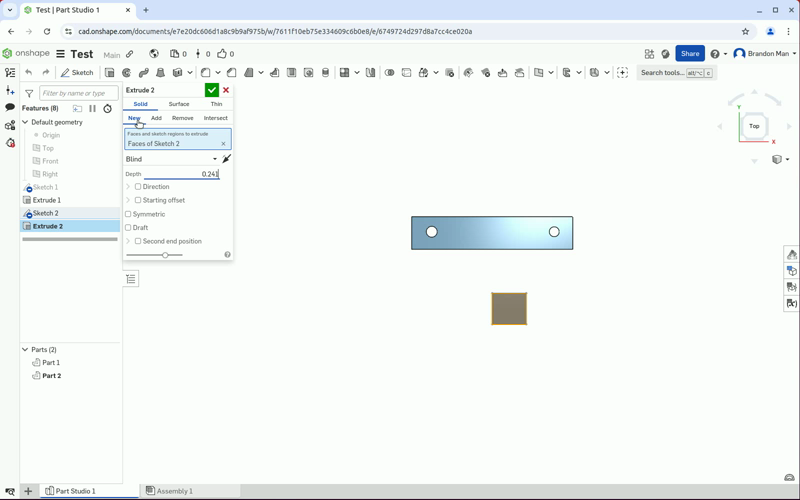
key(enter)
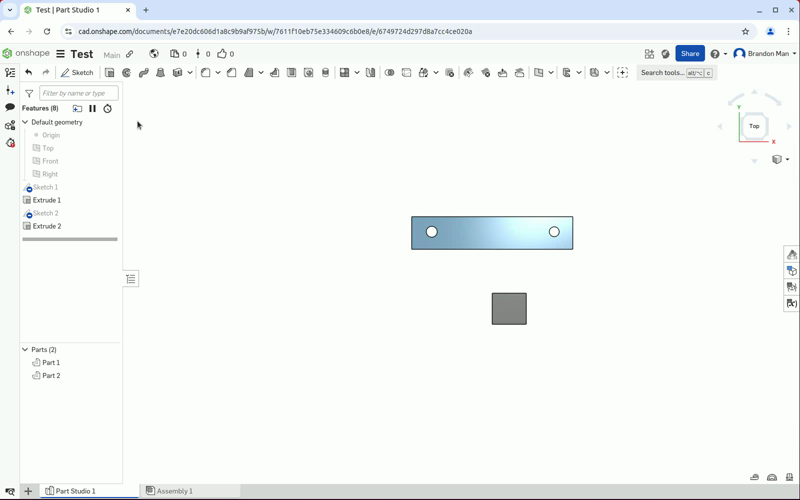
key(shift+h)
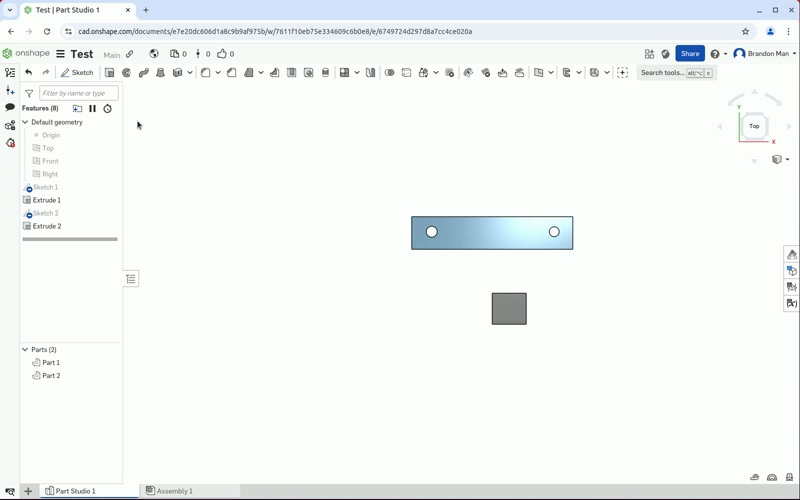
key(shift+h)
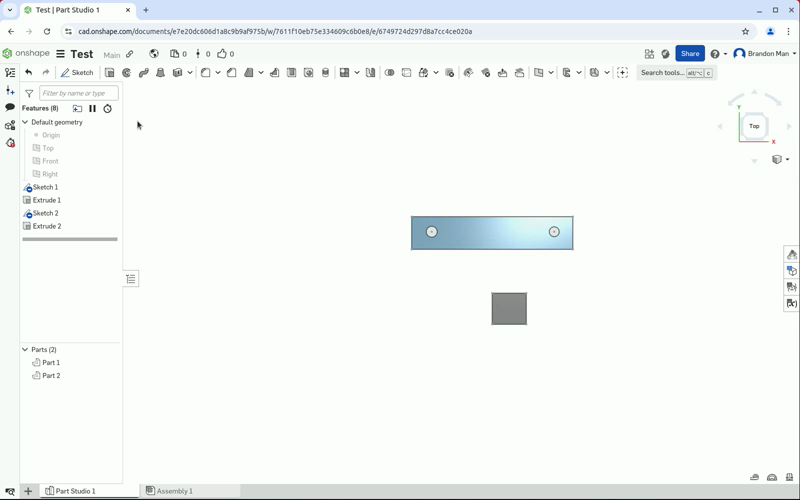
key(shift+7)
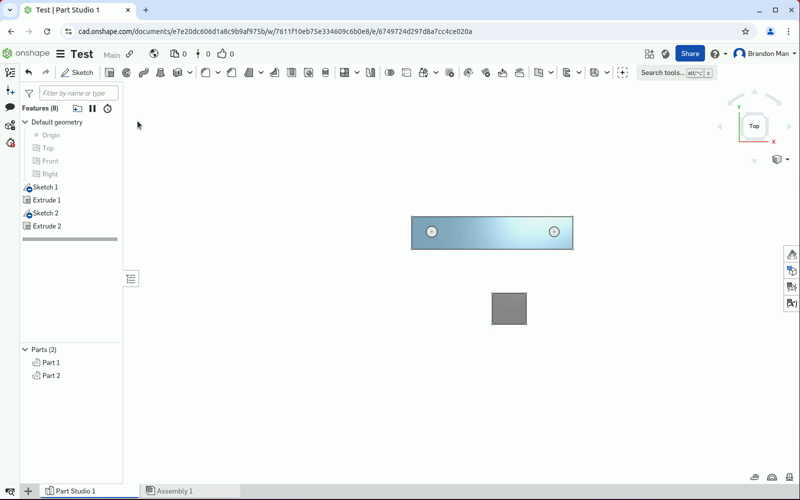
key(up, 3)
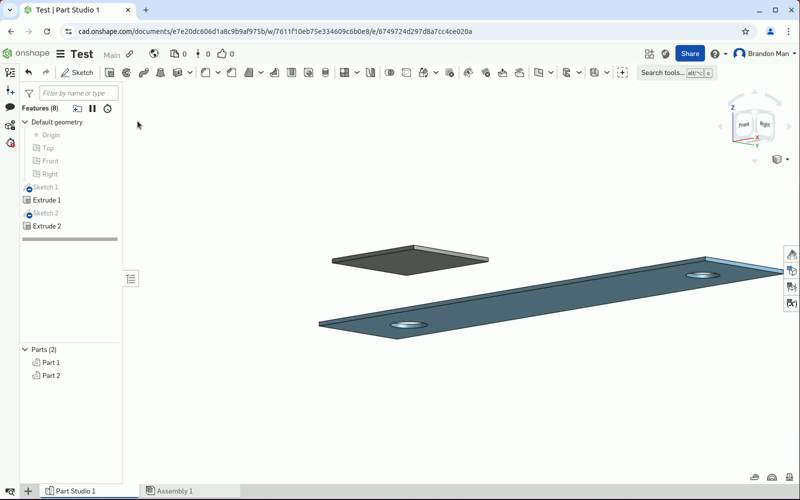
key(left, 3)
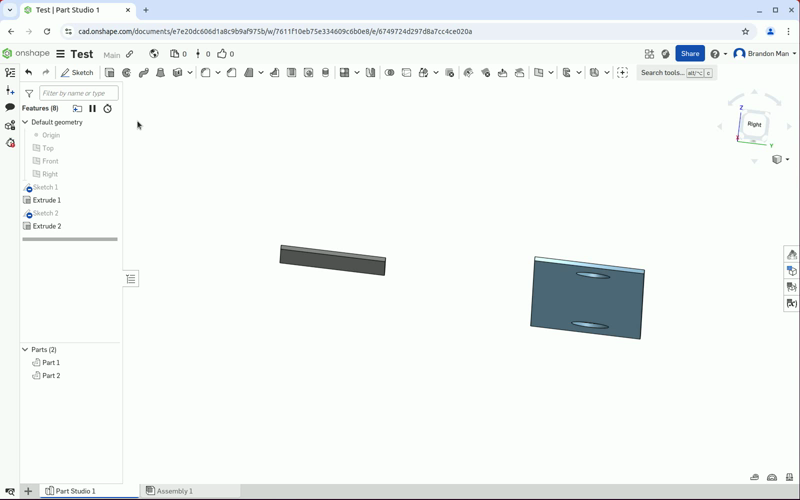
key(right, 3)
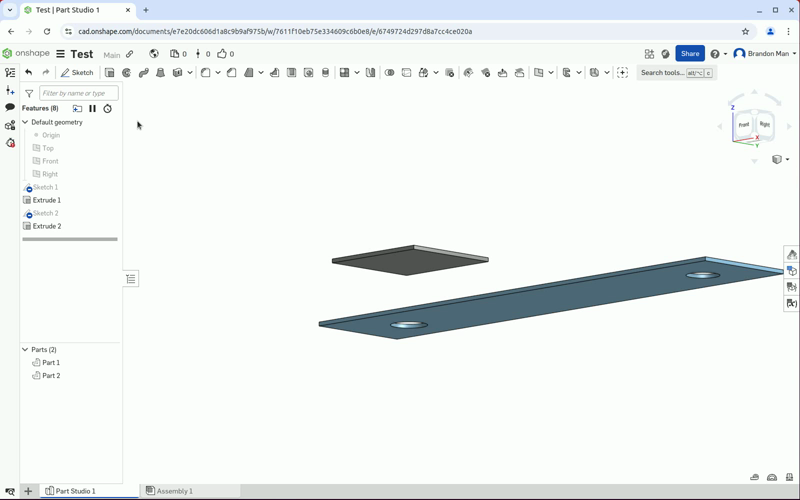
key(down, 3)
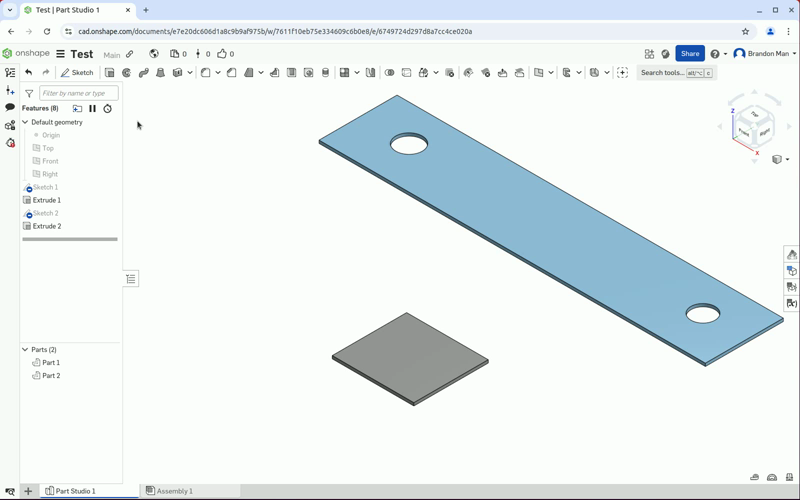
mouse_move(73, 189)
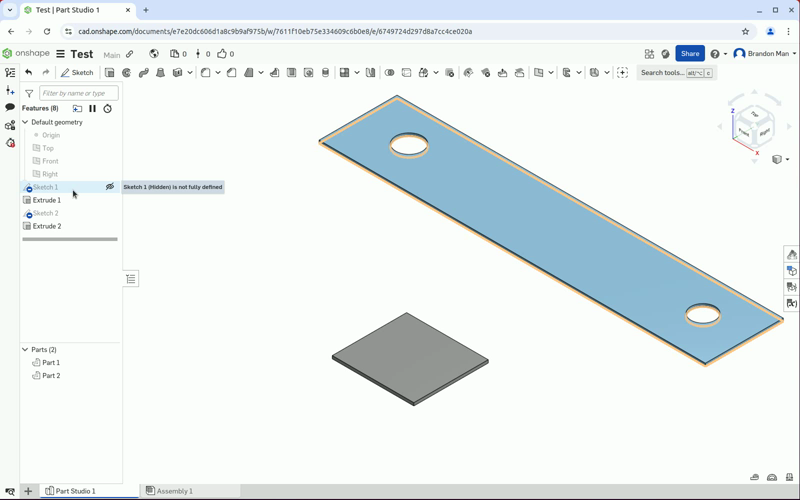
click(73, 189)